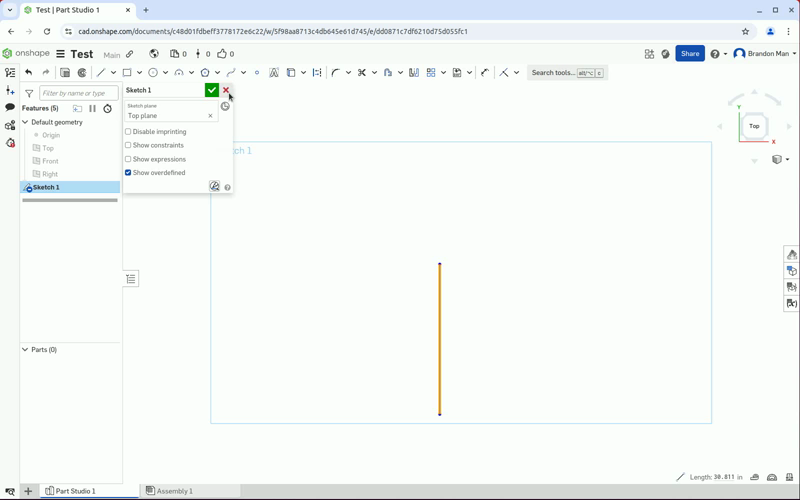
key(shift+h)
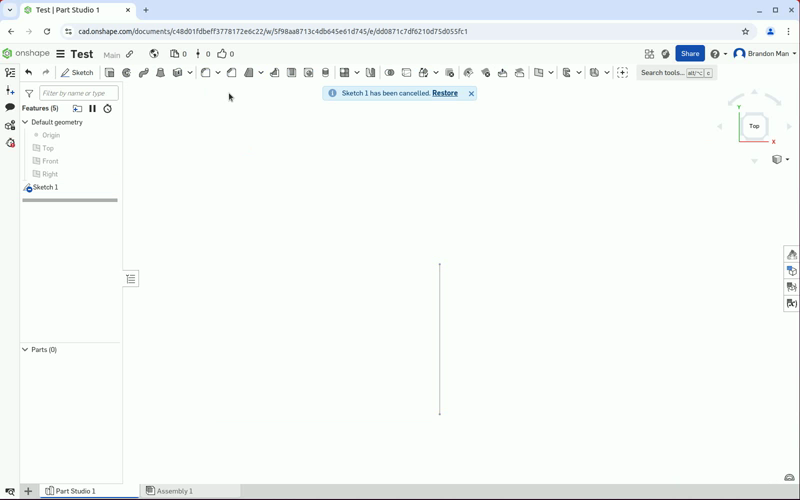
key(shift+s)
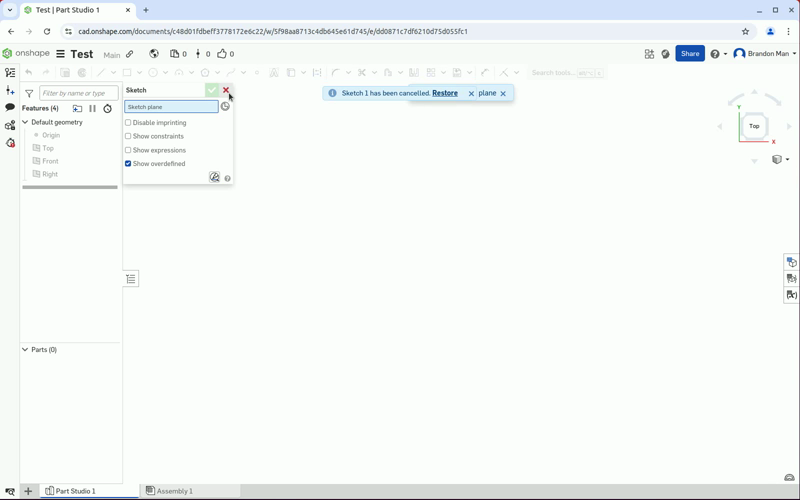
mouse_move(73, 150)
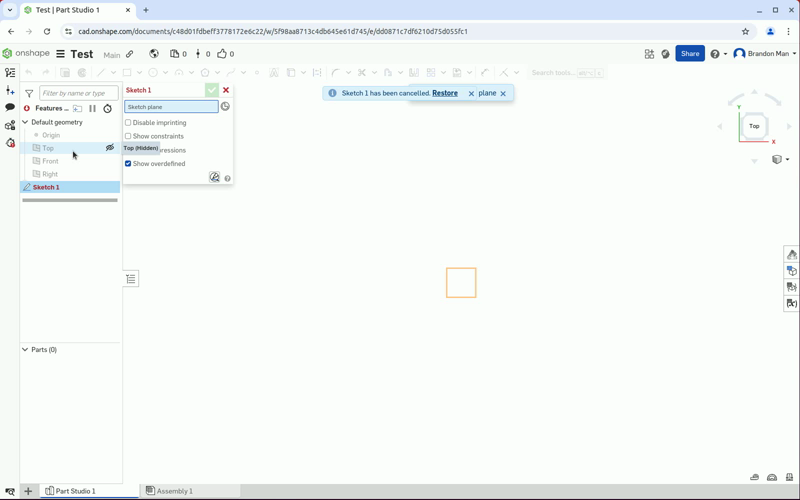
click(73, 150)
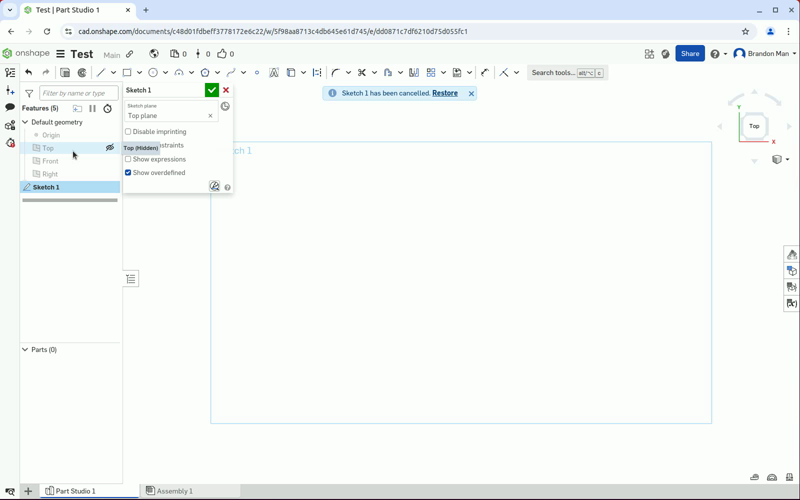
mouse_move(73, 352)
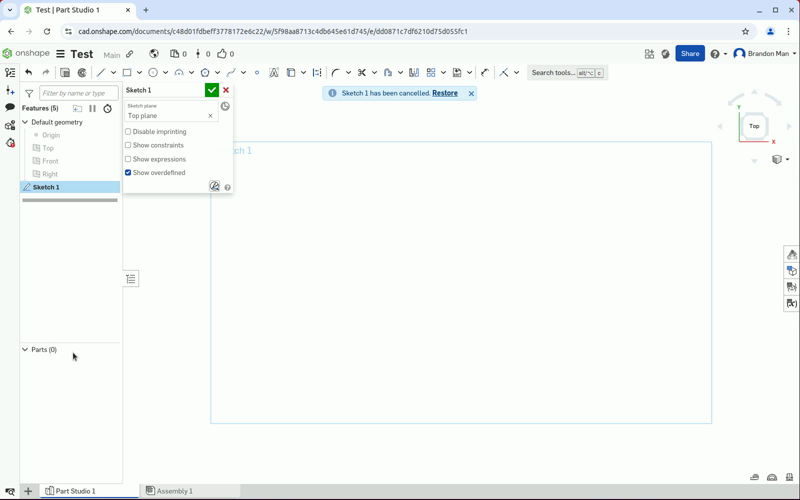
key(y)
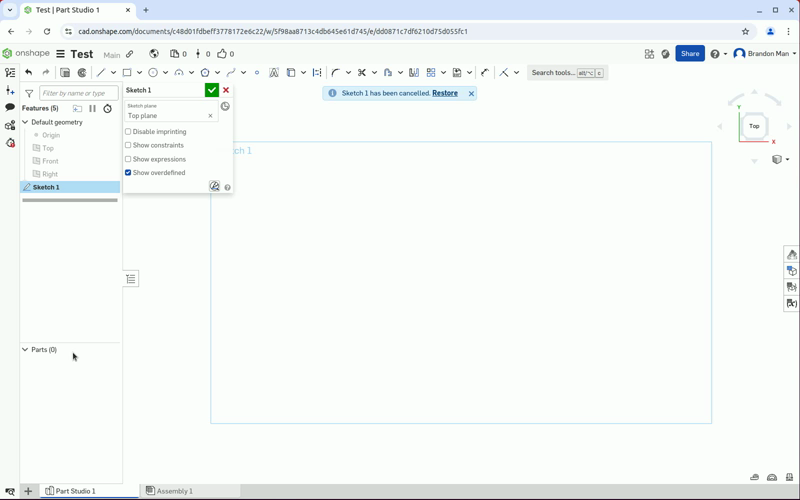
key(c)
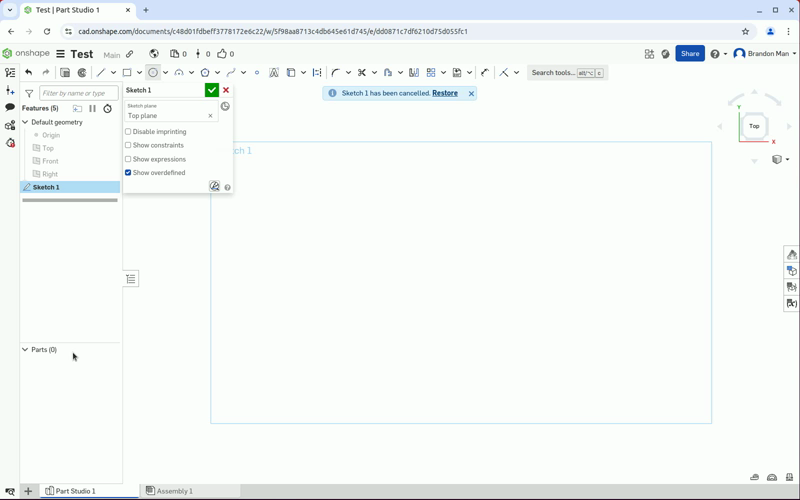
key_down(shift)
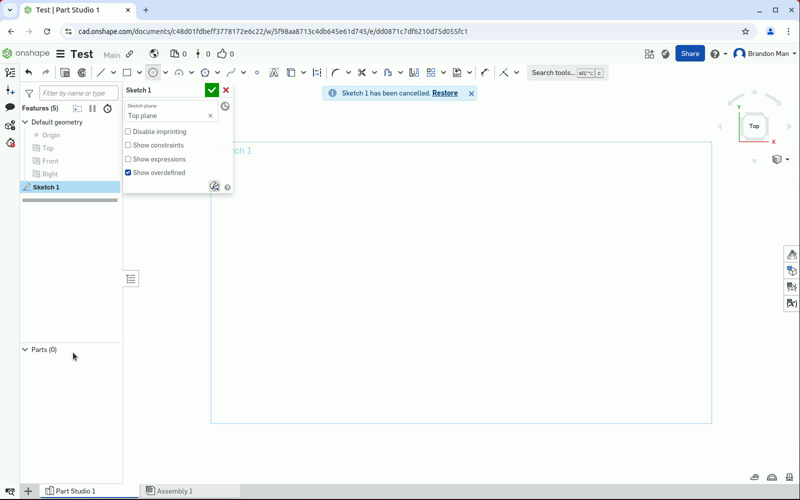
mouse_move(461, 282)
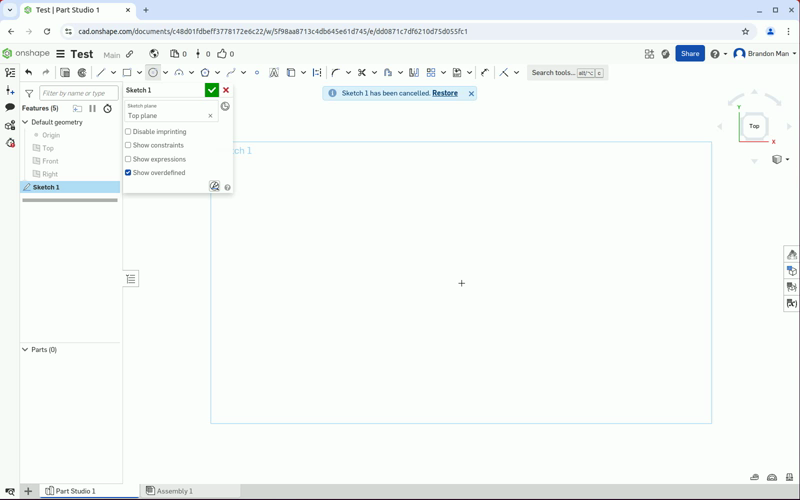
click(461, 282)
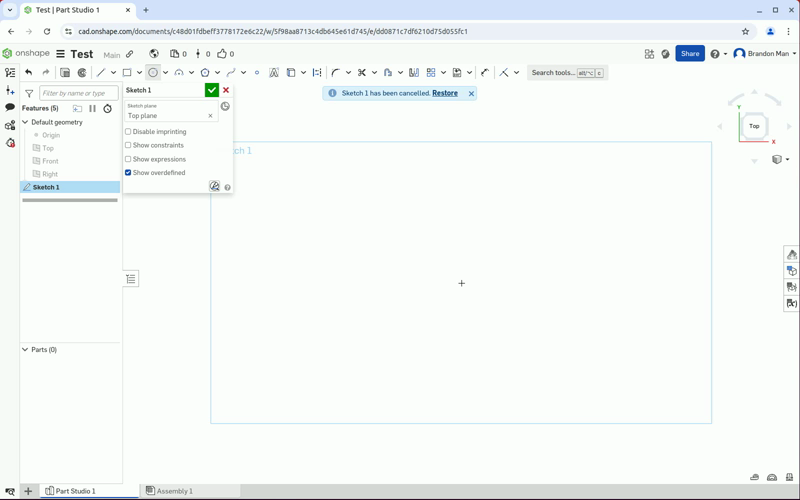
key_up(shift)
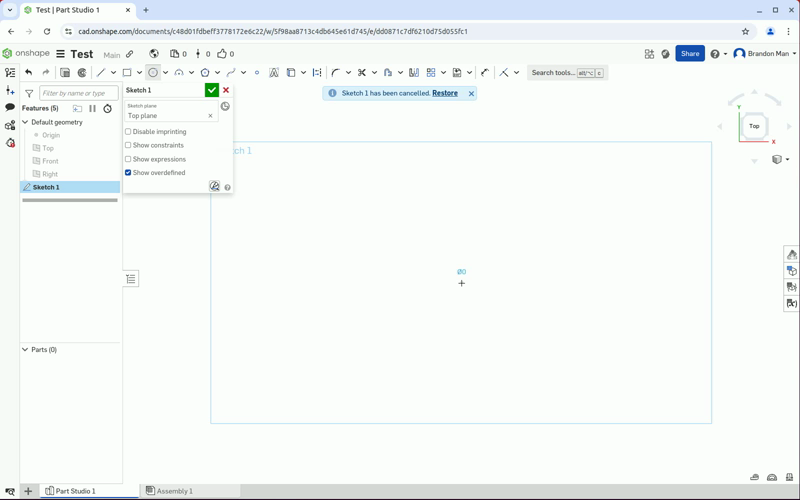
mouse_move(499, 282)
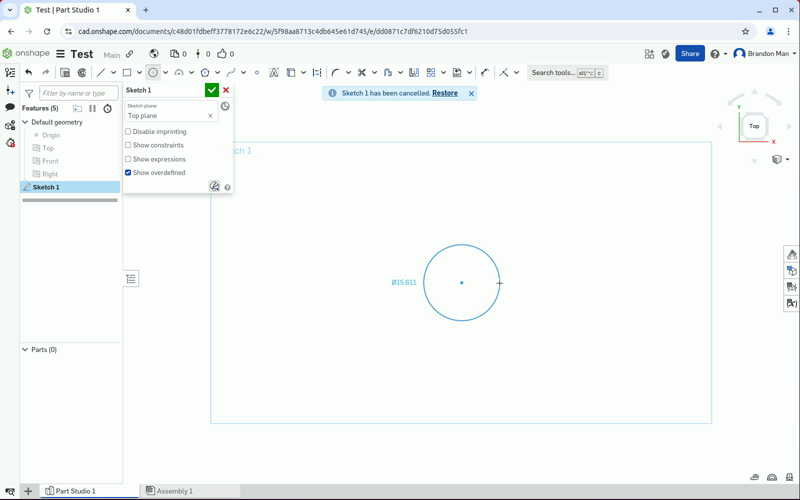
click(499, 282)
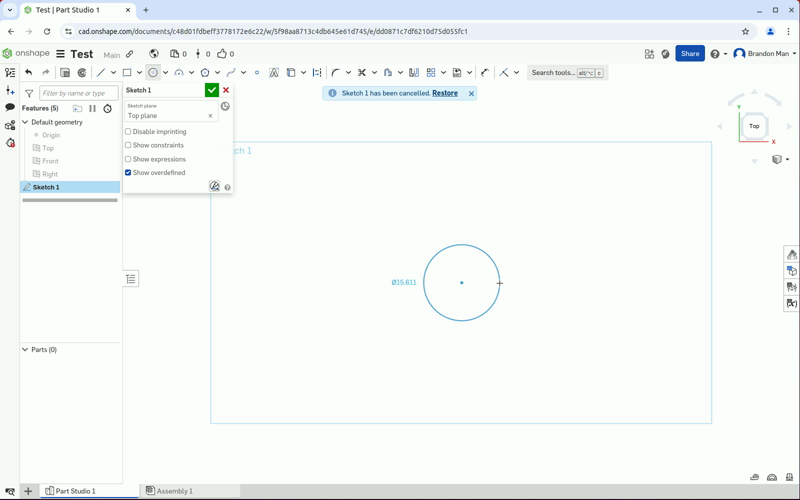
key(esc)
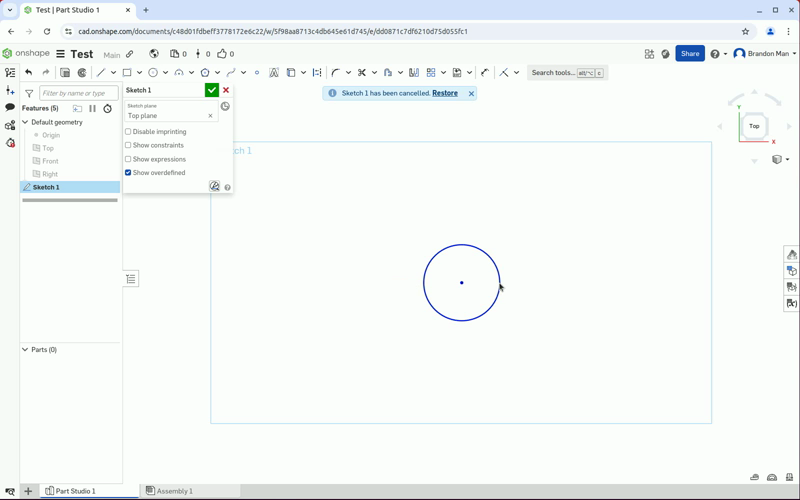
key(c)
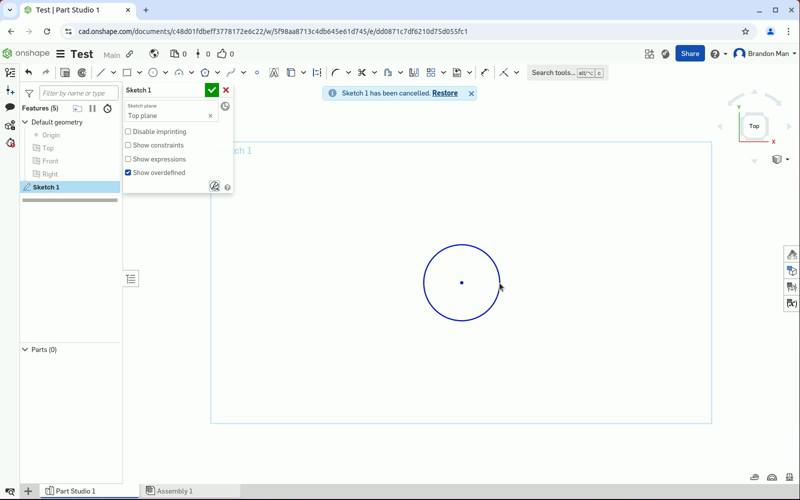
key_down(shift)
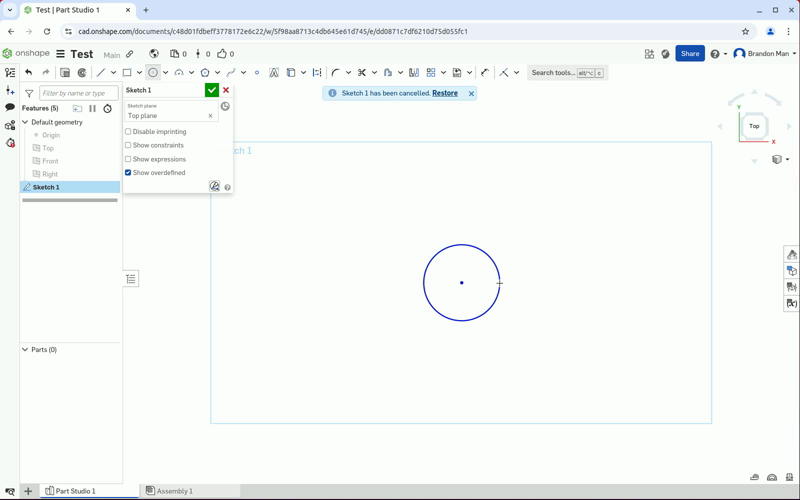
mouse_move(430, 282)
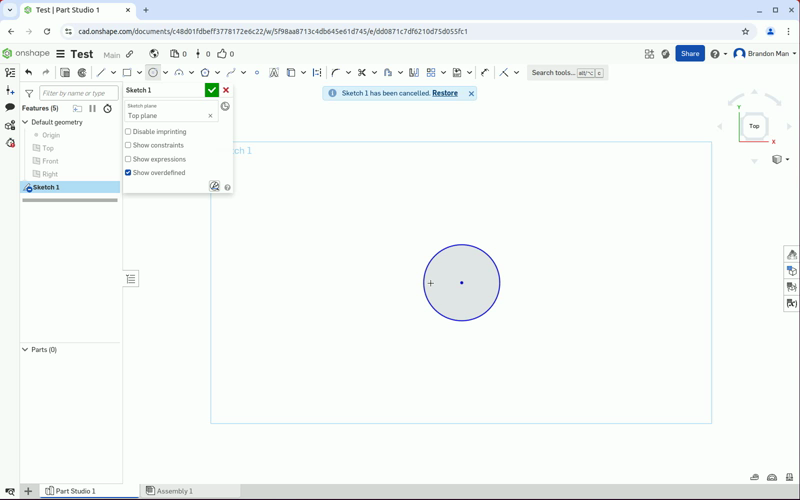
click(430, 282)
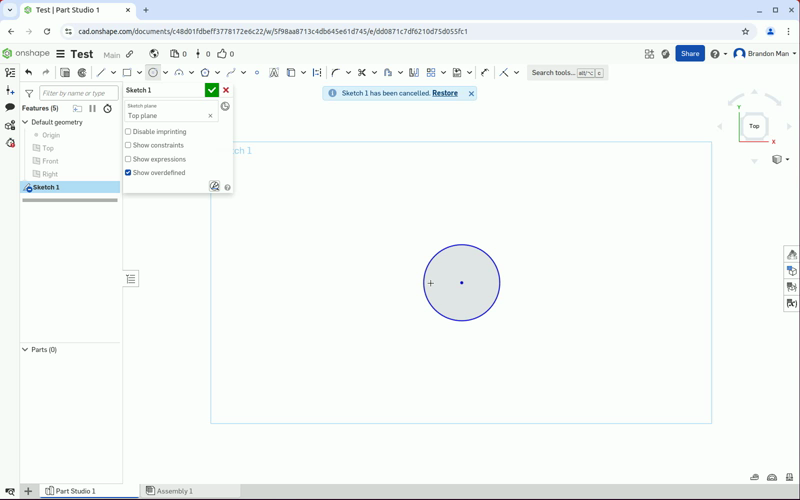
key_up(shift)
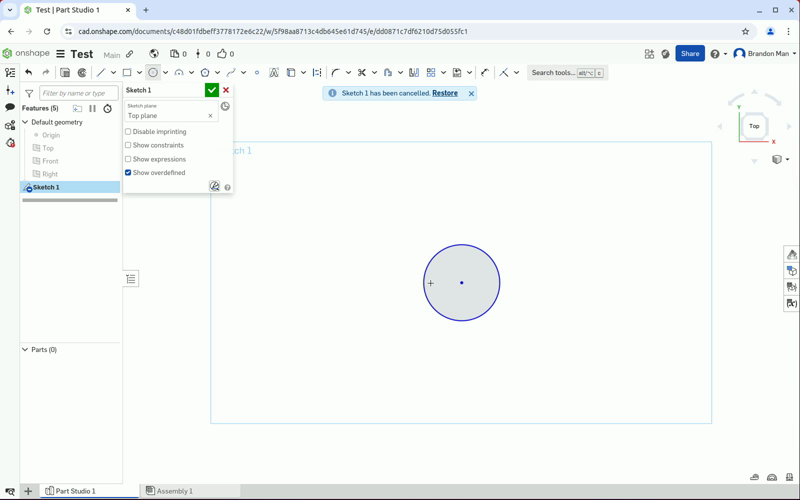
mouse_move(434, 282)
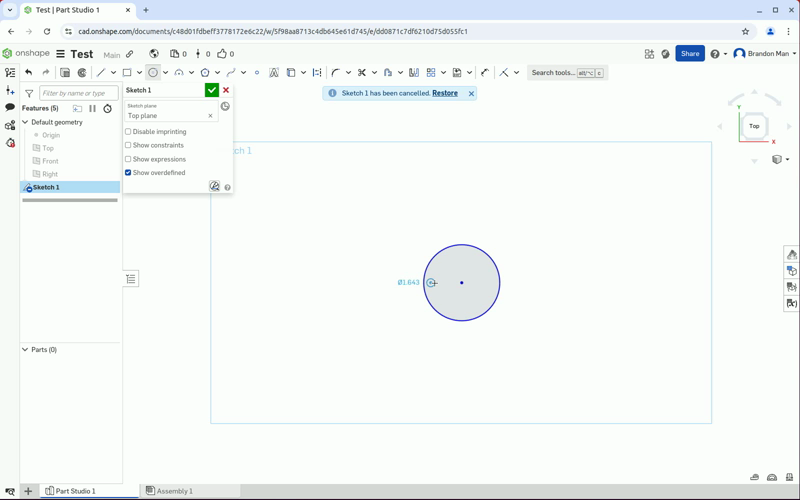
click(434, 282)
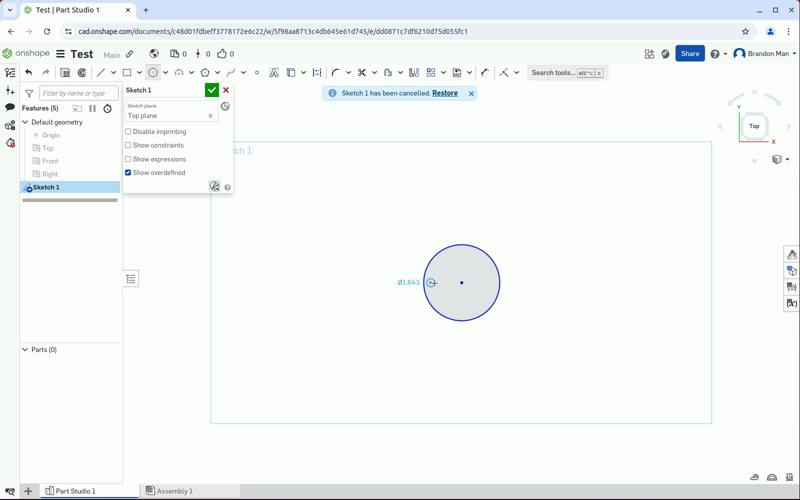
key(esc)
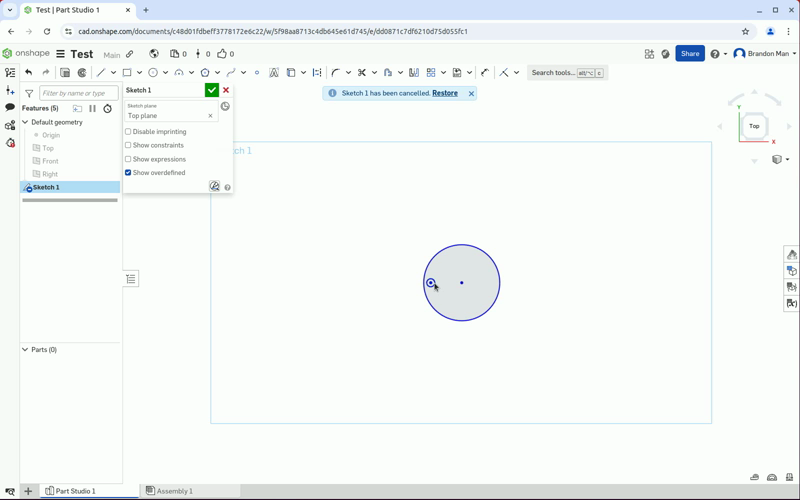
key(c)
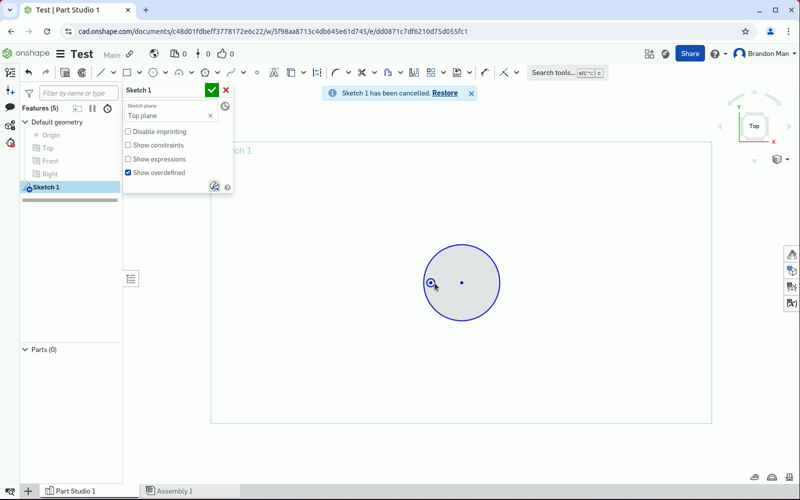
key_down(shift)
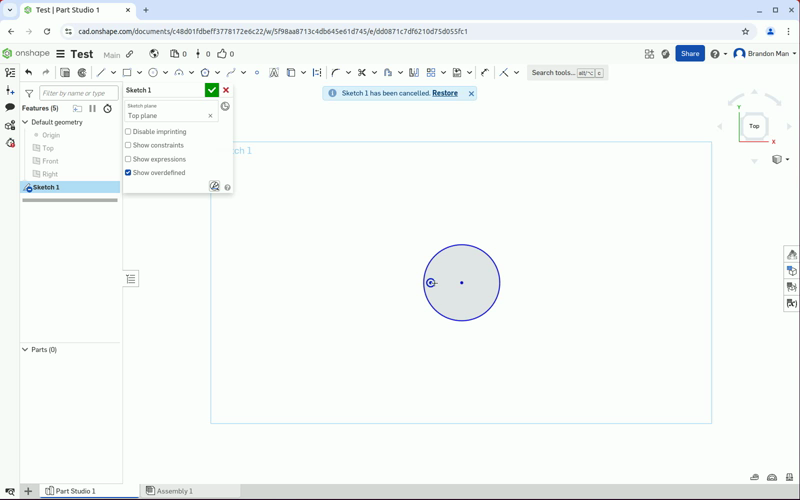
mouse_move(461, 313)
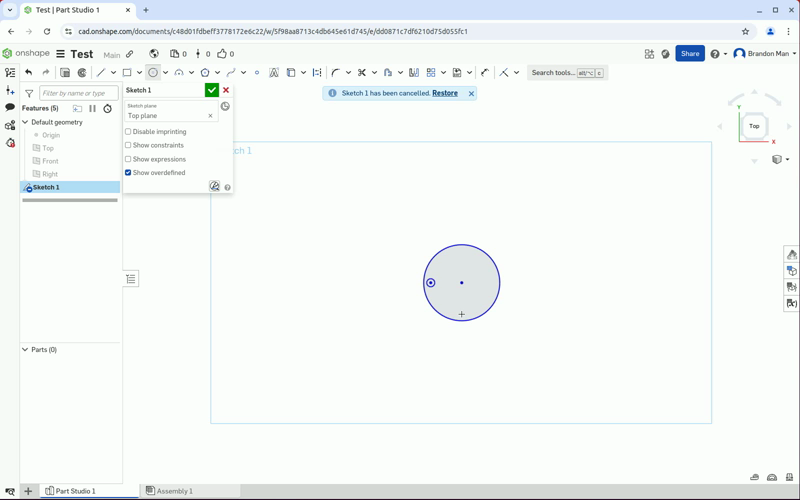
click(461, 313)
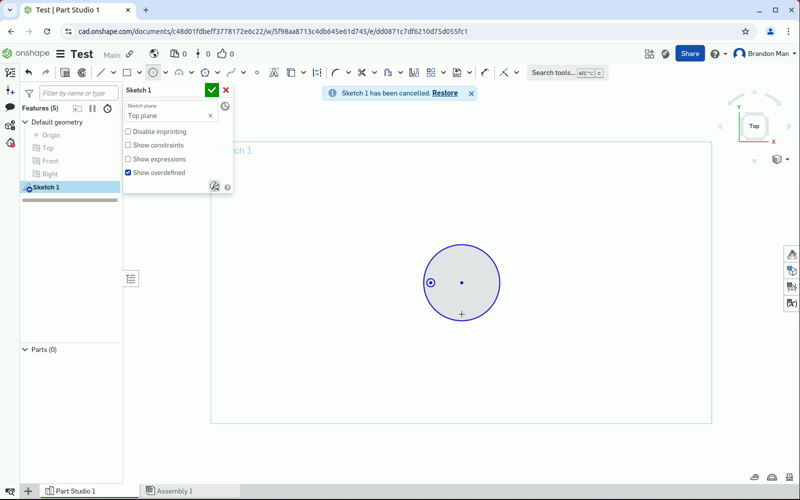
key_up(shift)
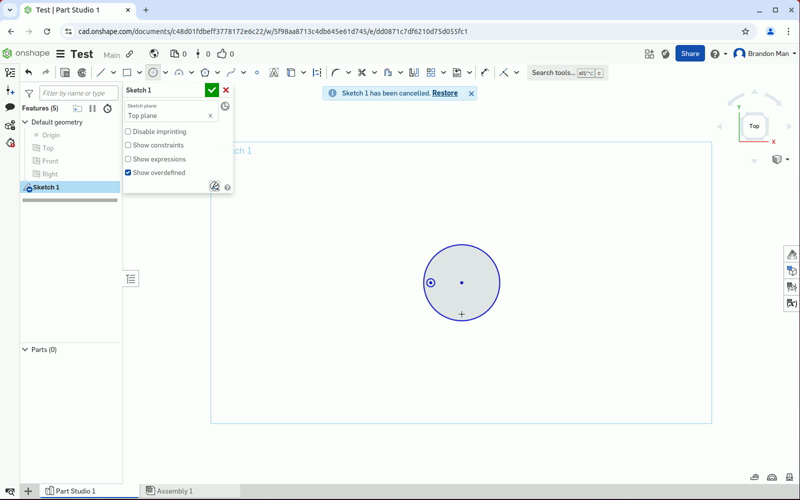
mouse_move(465, 313)
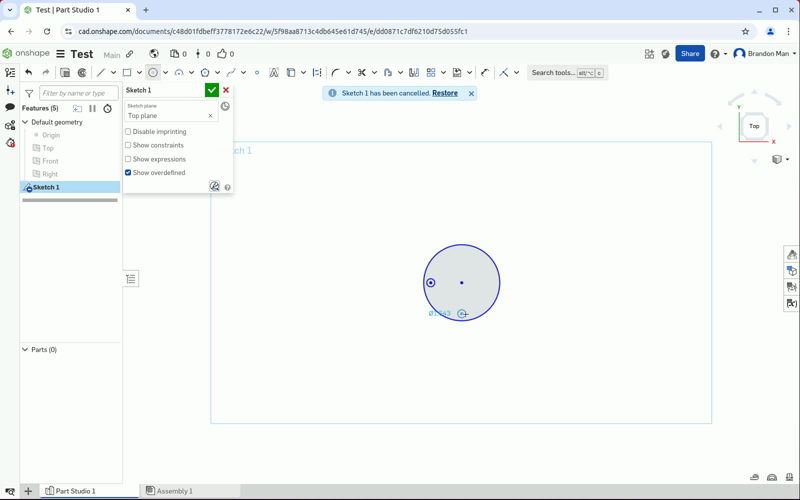
click(465, 313)
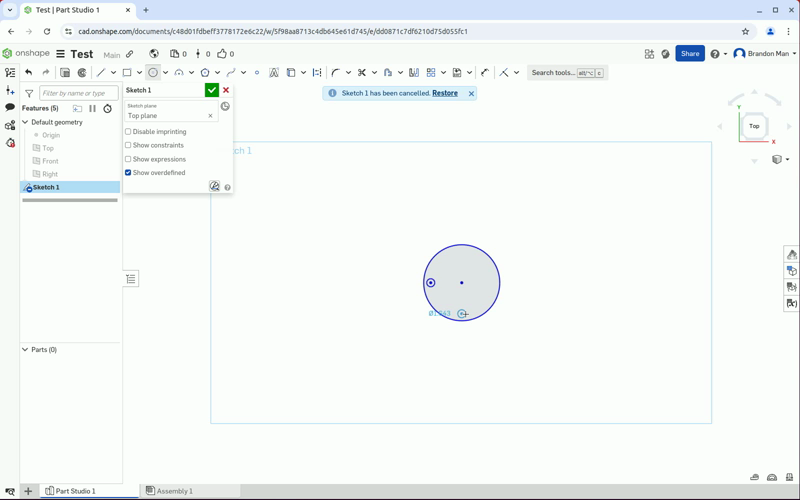
key(esc)
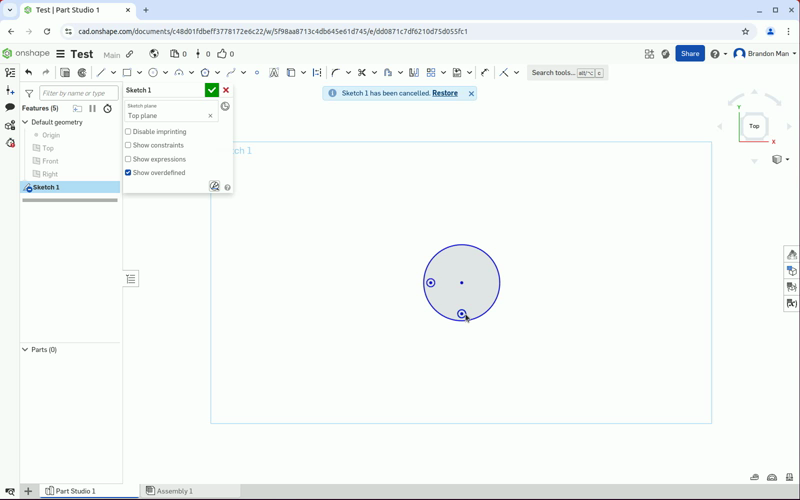
key(c)
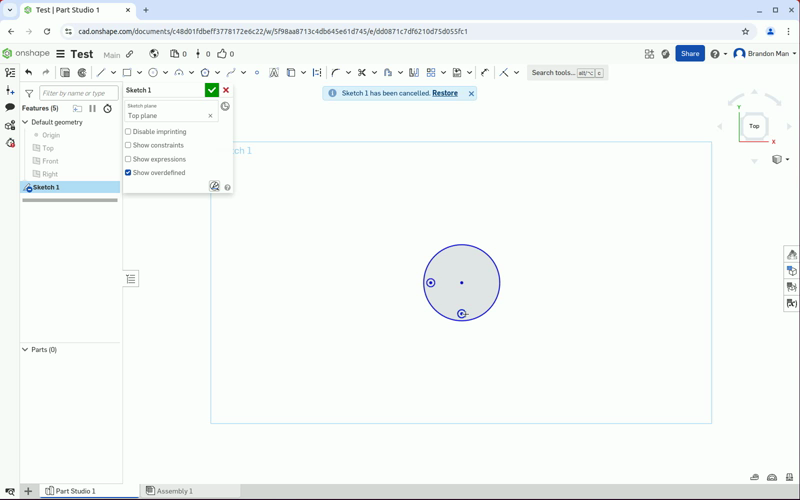
key_down(shift)
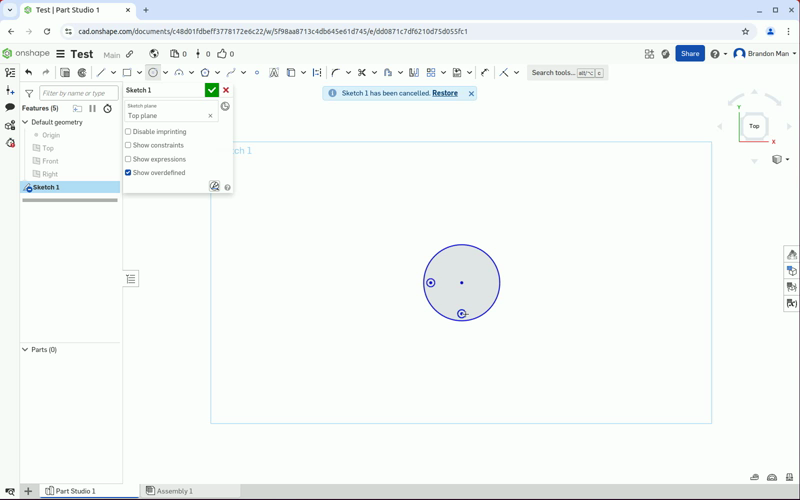
mouse_move(461, 252)
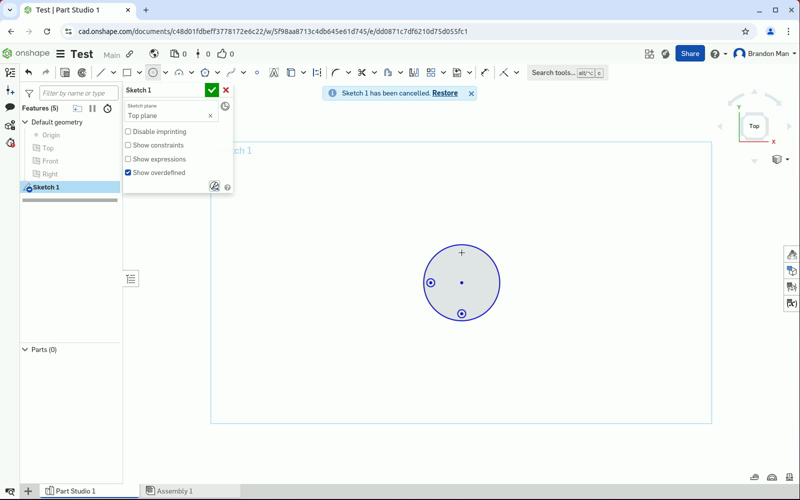
click(461, 252)
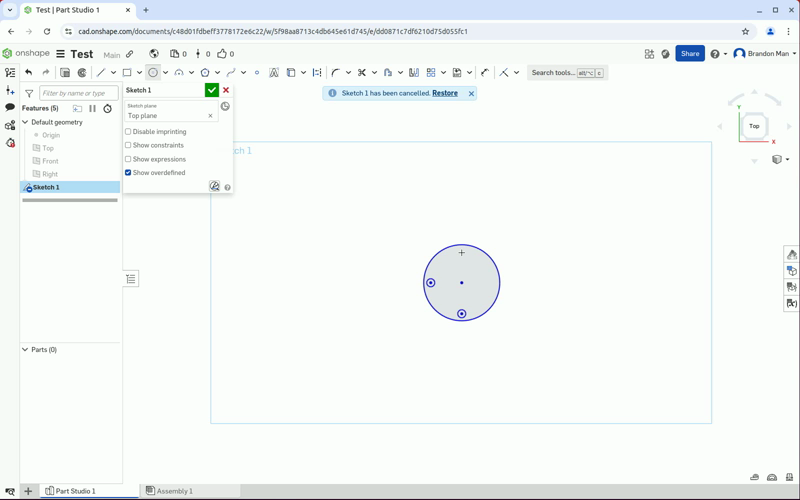
key_up(shift)
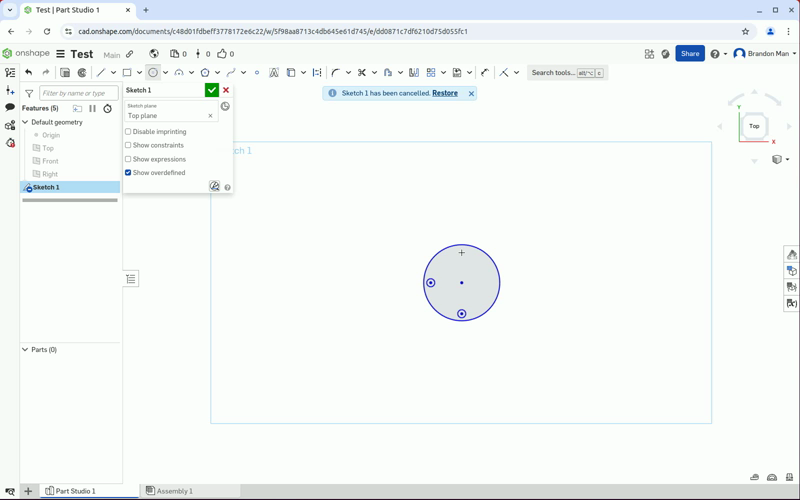
mouse_move(465, 252)
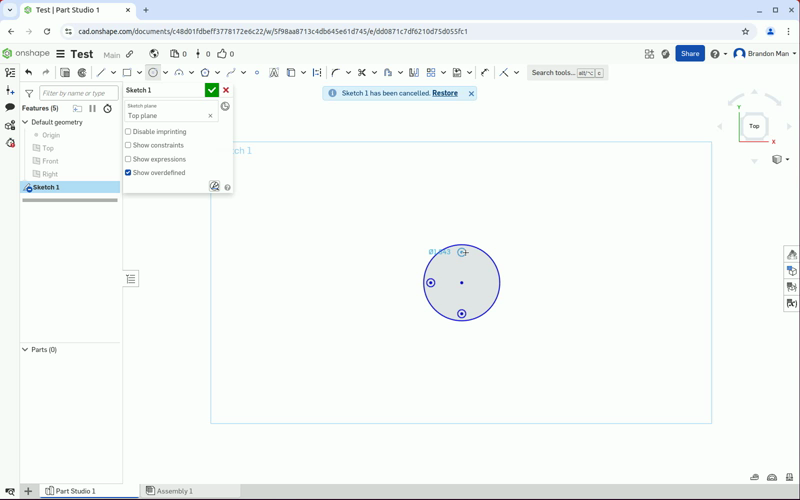
click(465, 252)
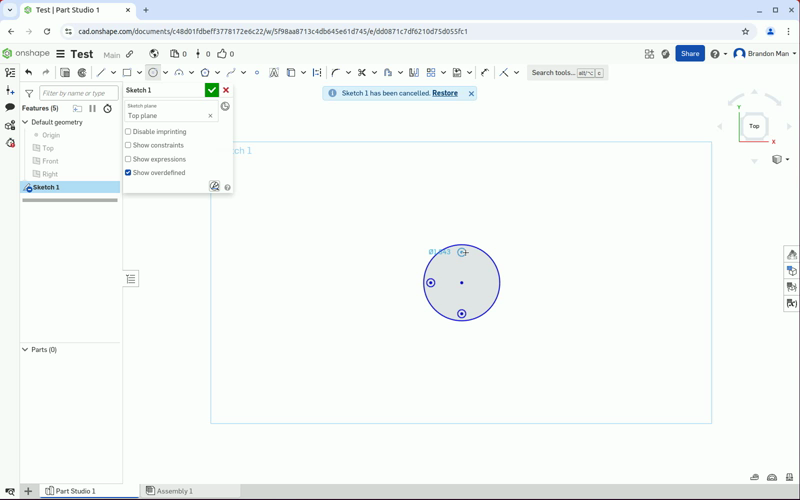
key(esc)
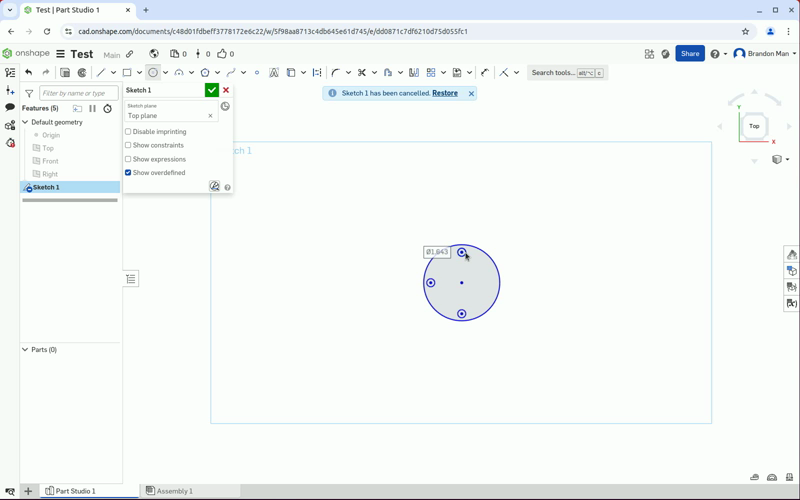
key(c)
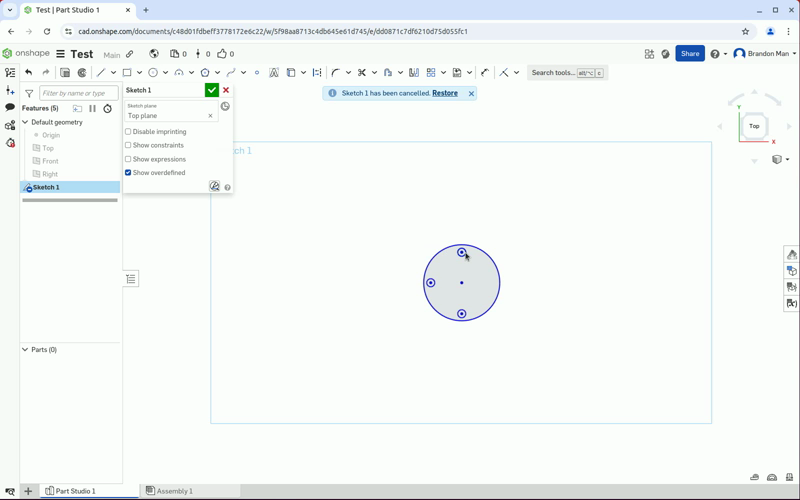
key_down(shift)
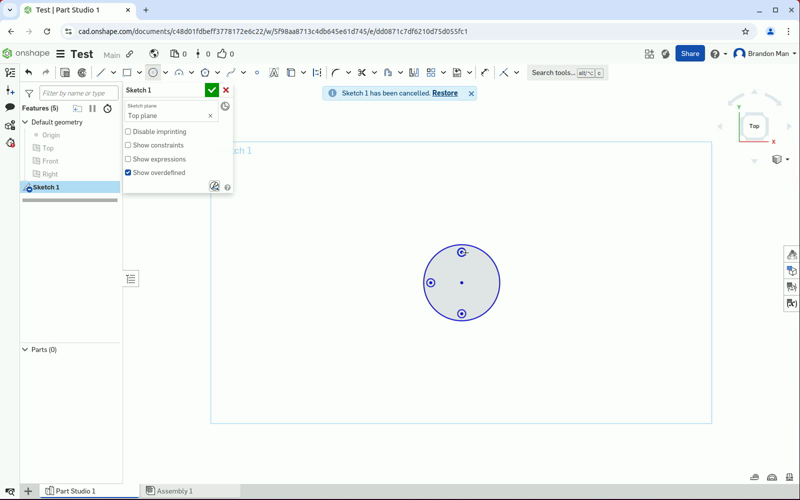
mouse_move(492, 282)
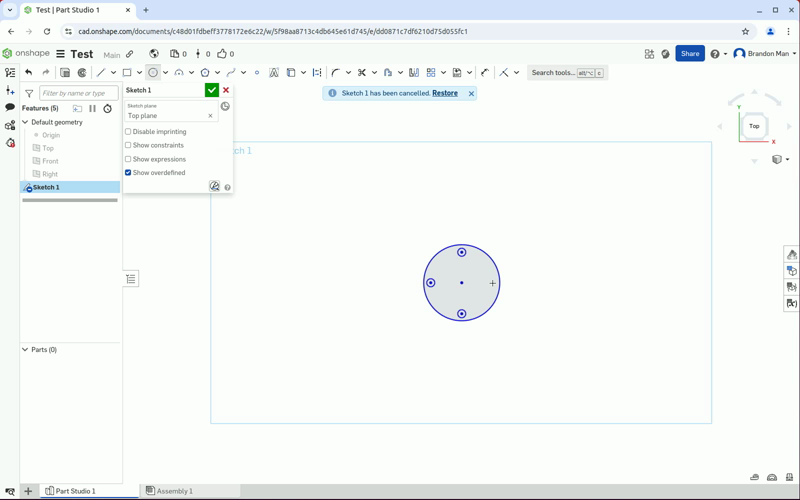
click(492, 282)
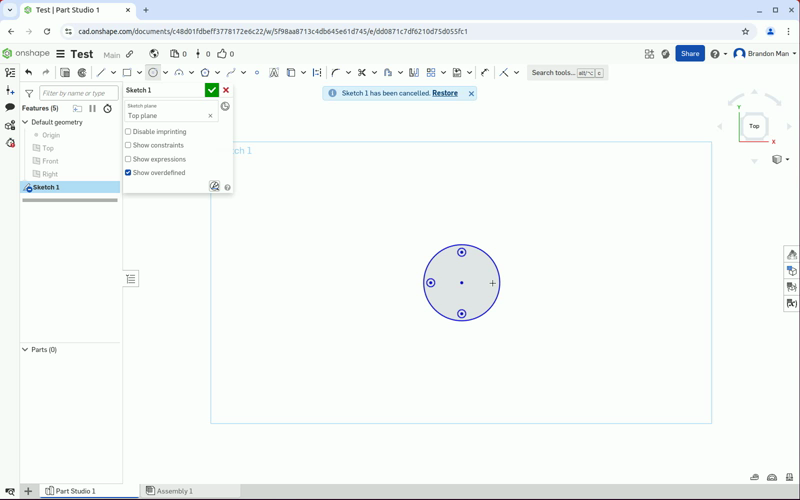
key_up(shift)
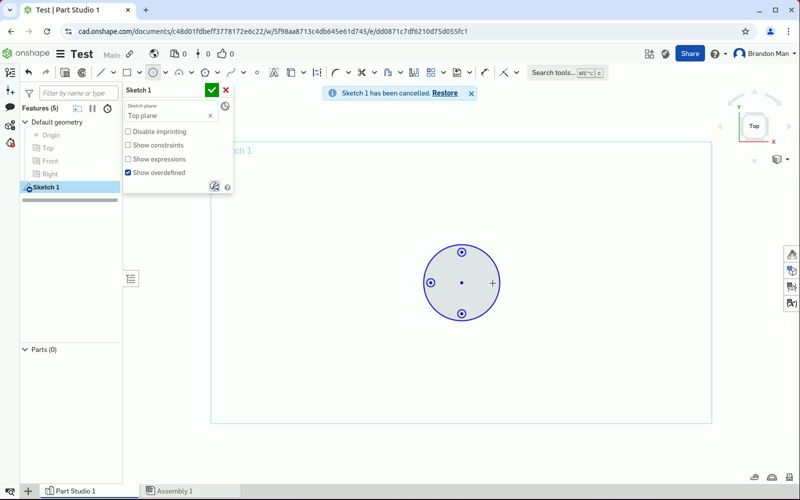
mouse_move(496, 282)
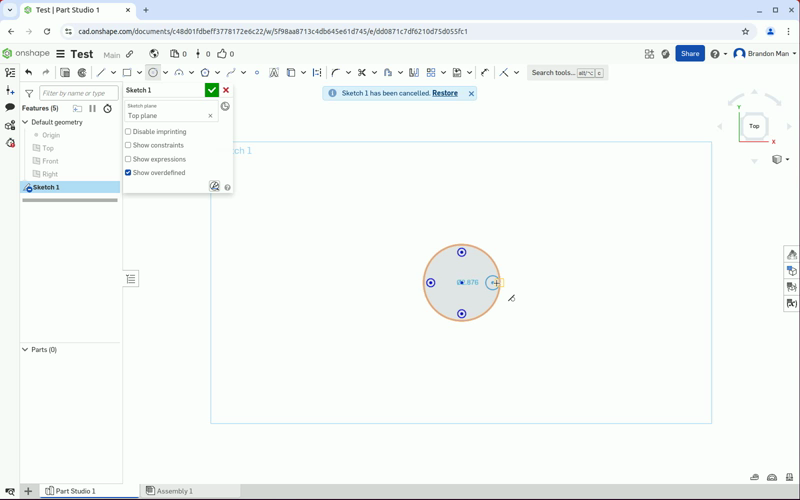
scroll(6)
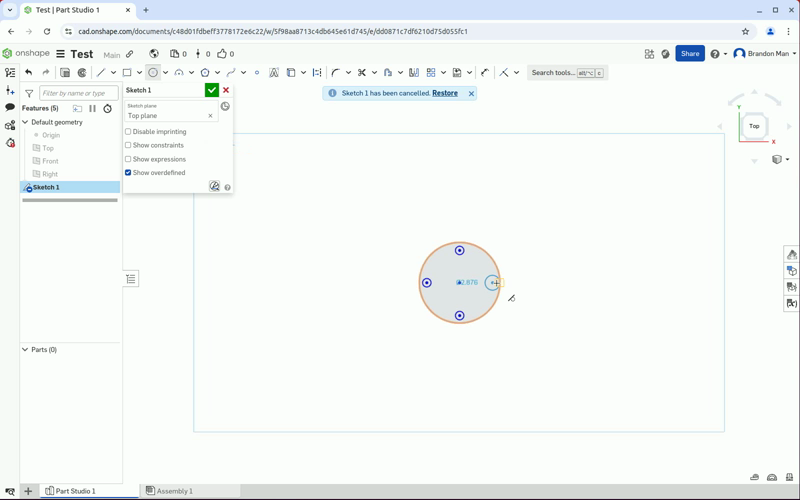
scroll(6)
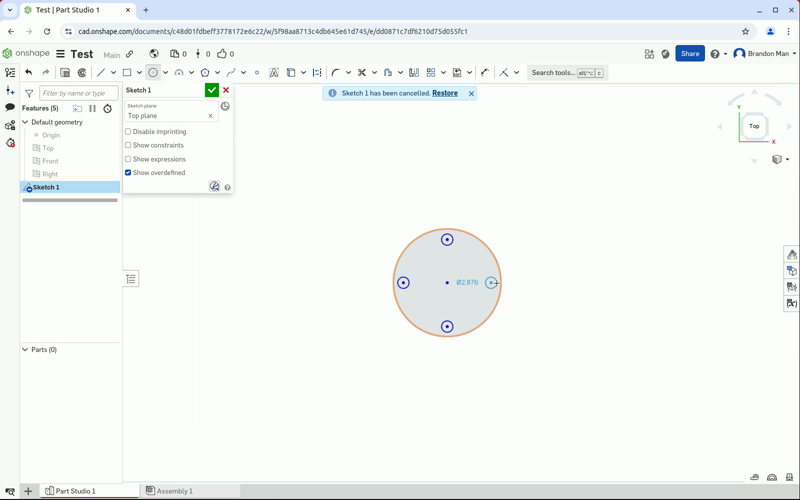
scroll(6)
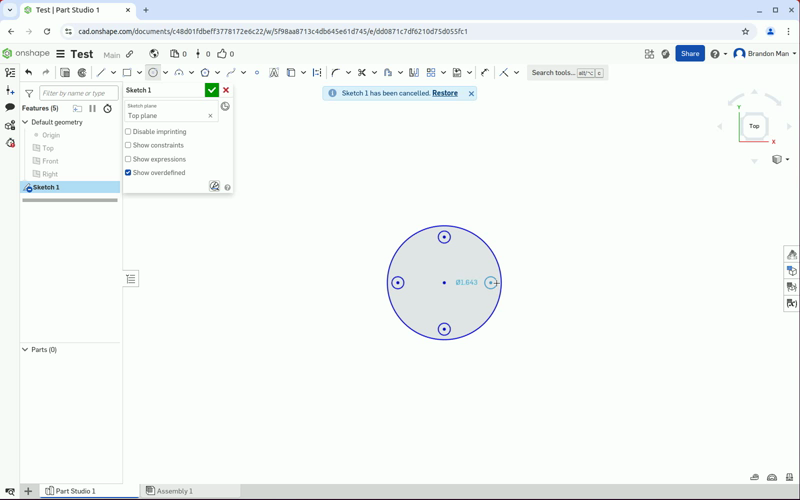
scroll(6)
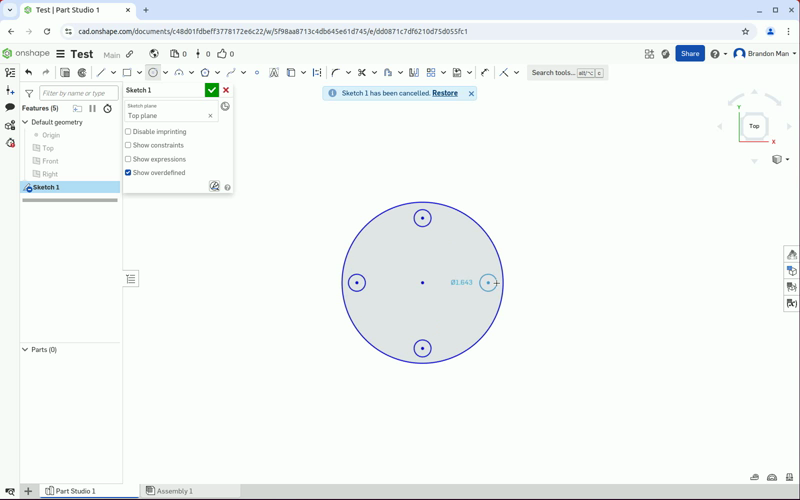
scroll(6)
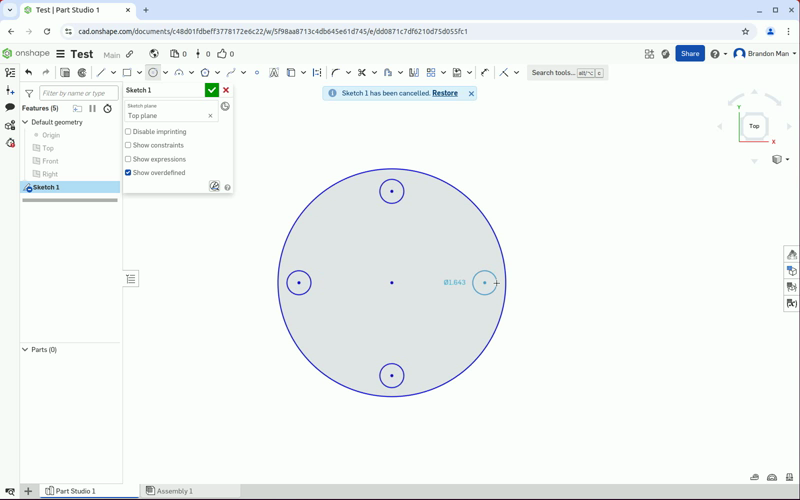
scroll(6)
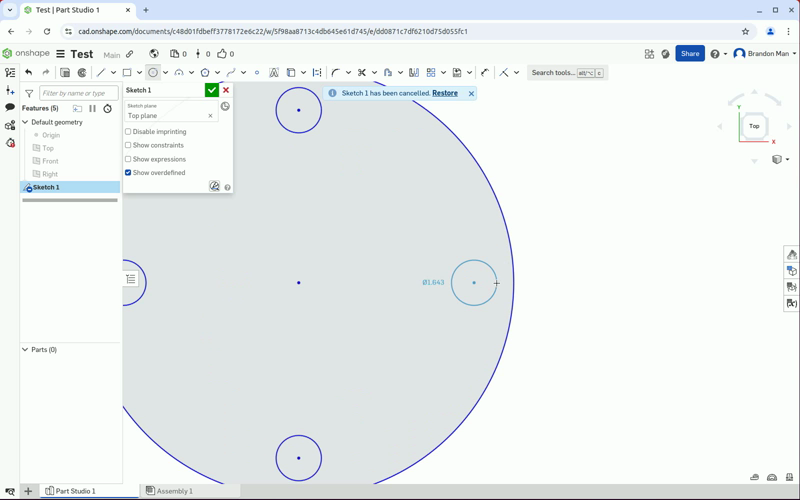
scroll(6)
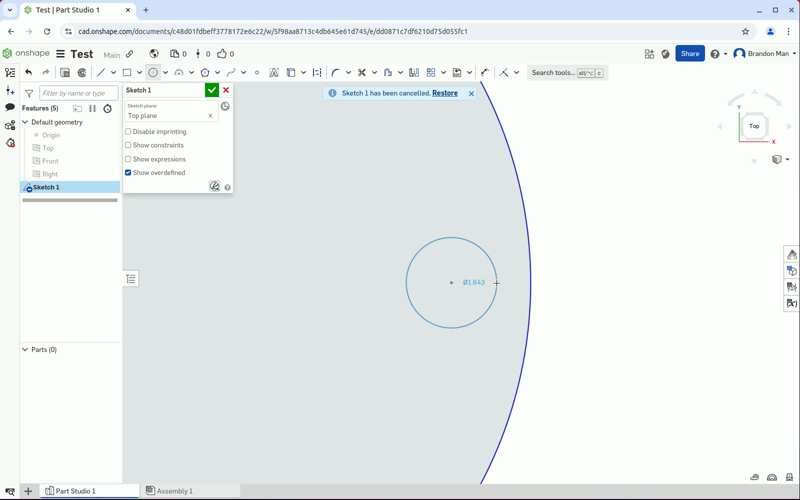
click(496, 282)
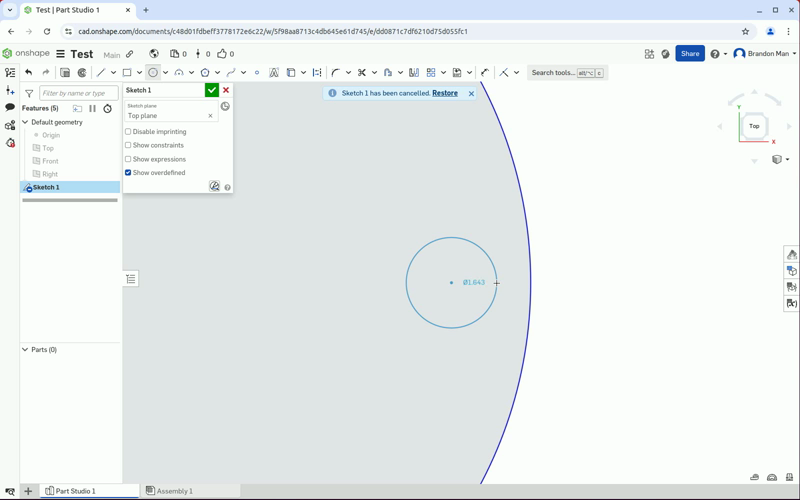
scroll(-6)
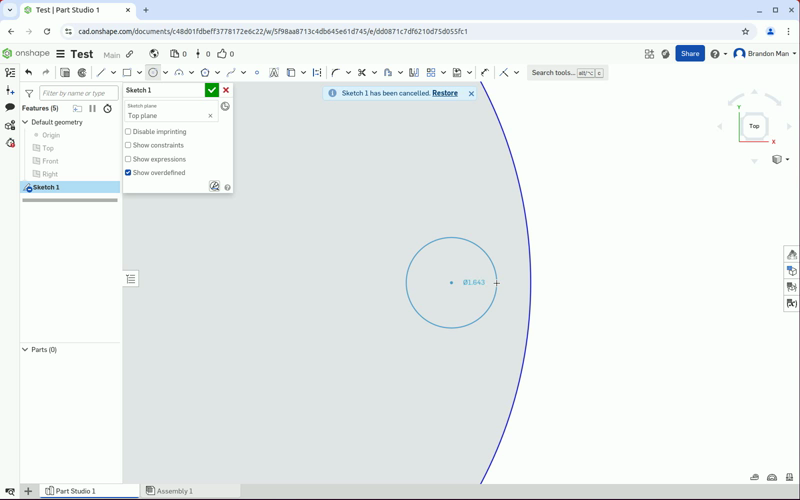
scroll(-6)
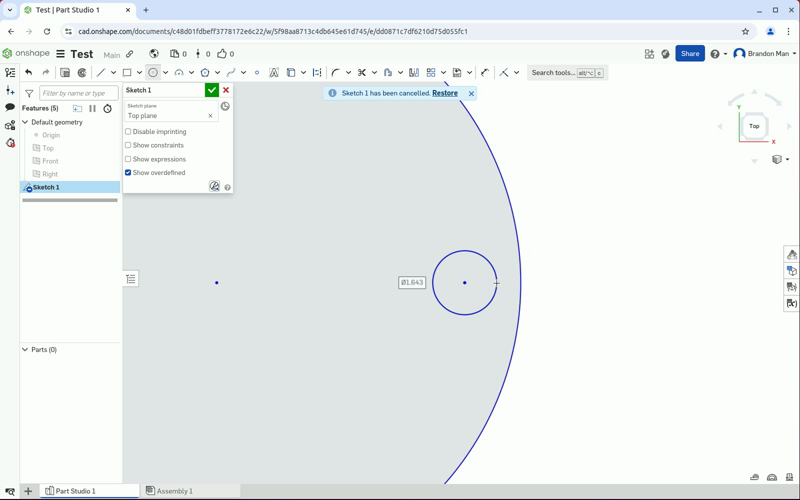
scroll(-6)
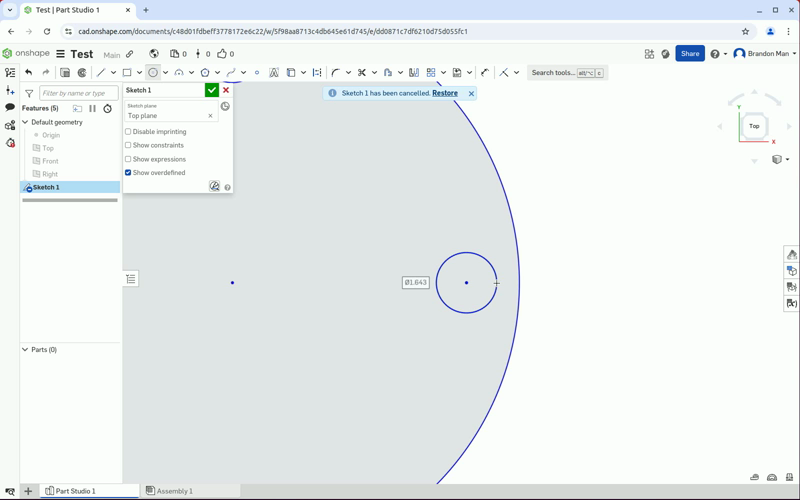
scroll(-6)
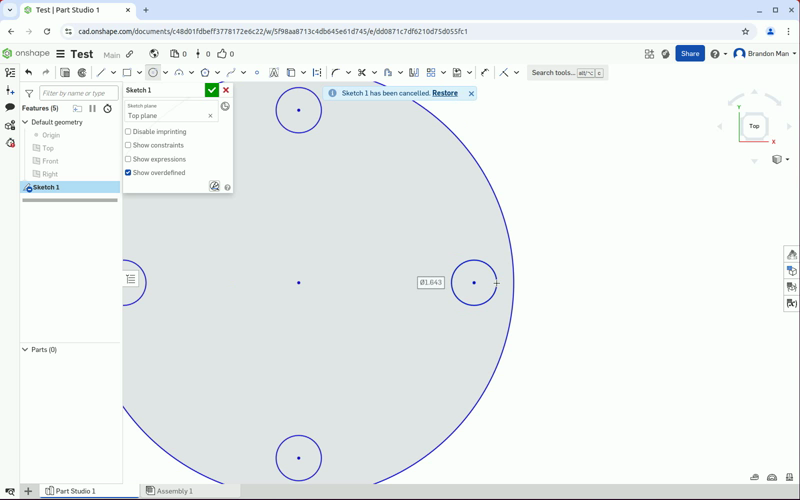
scroll(-6)
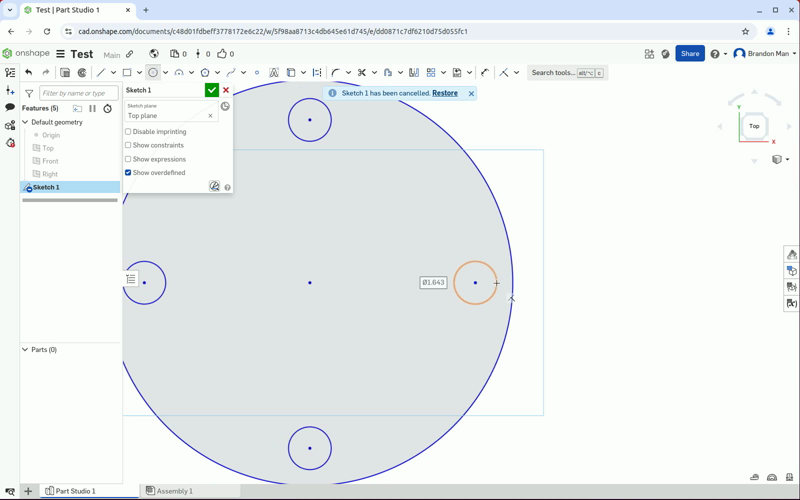
scroll(-6)
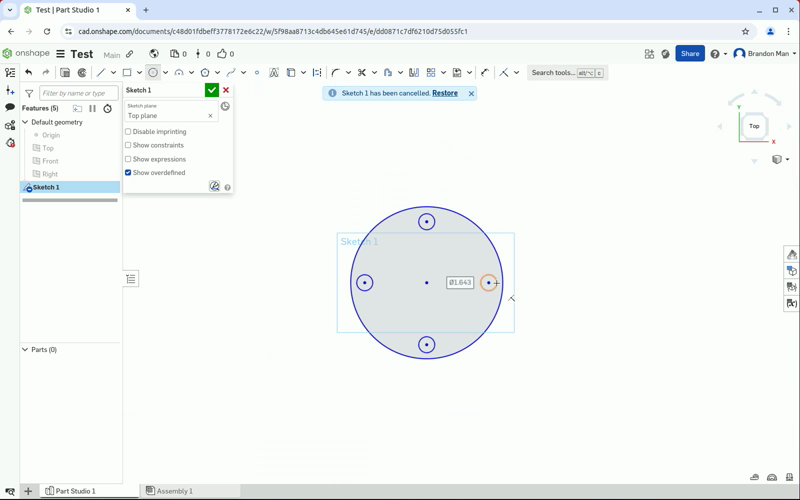
scroll(-6)
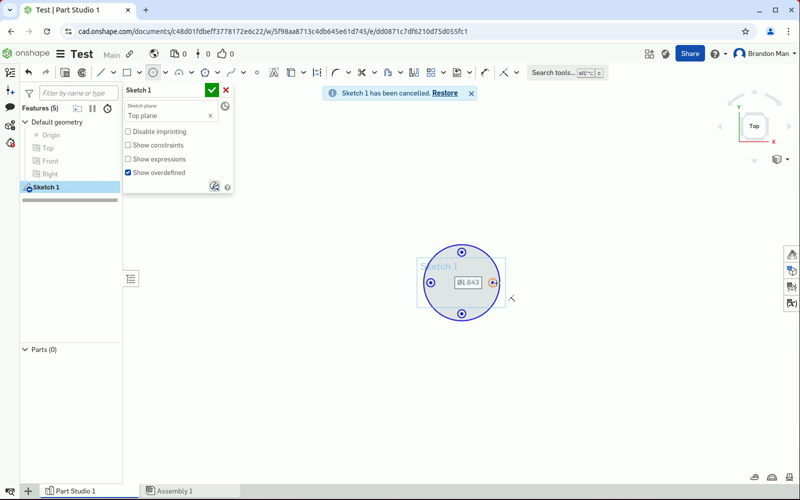
key(esc)
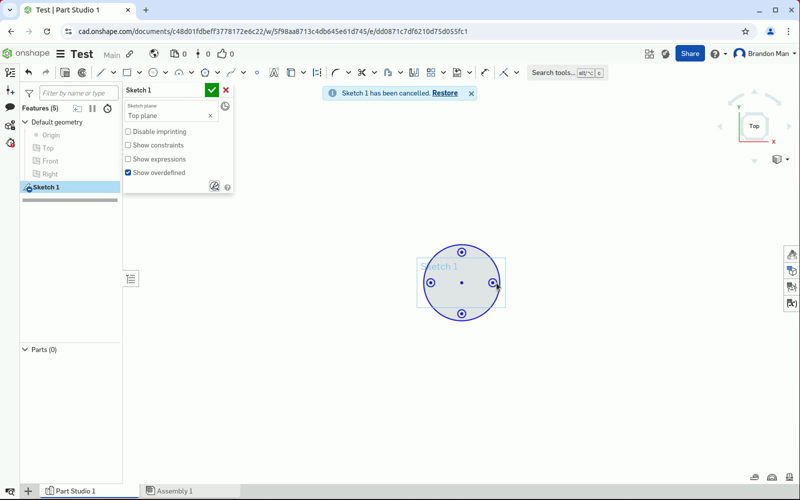
mouse_move(473, 280)
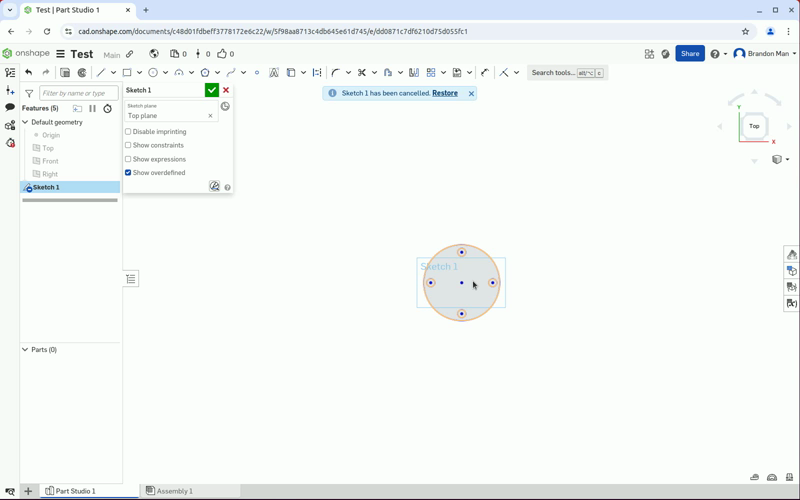
click(473, 280)
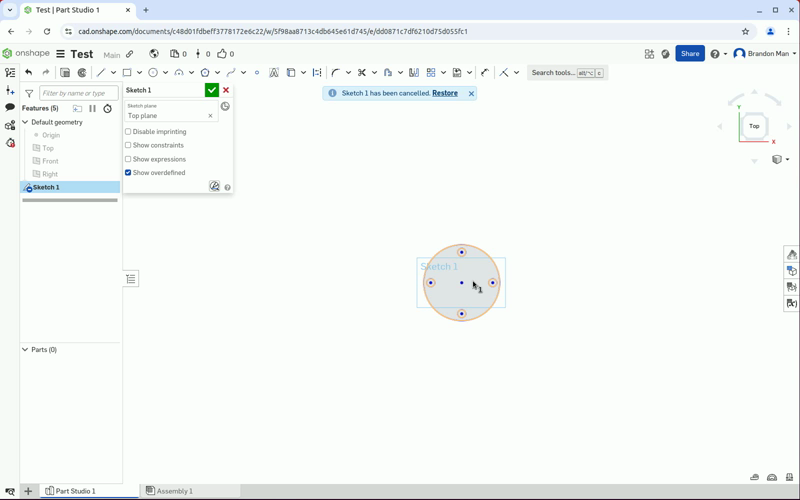
mouse_move(73, 352)
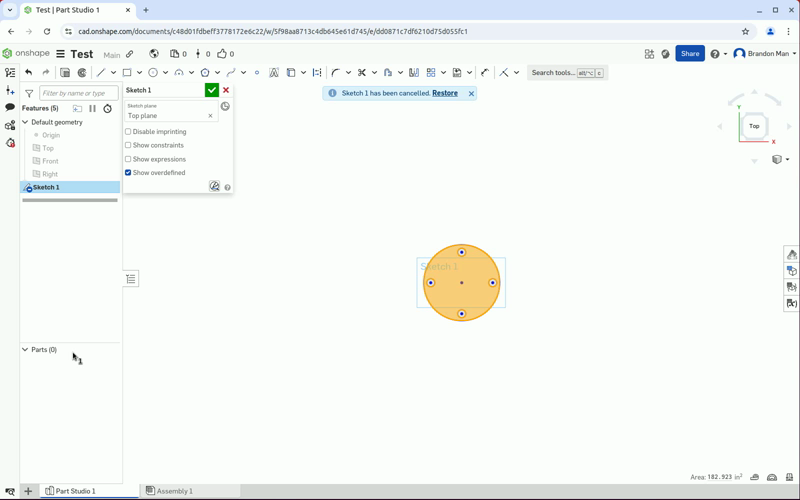
key(shift+y)
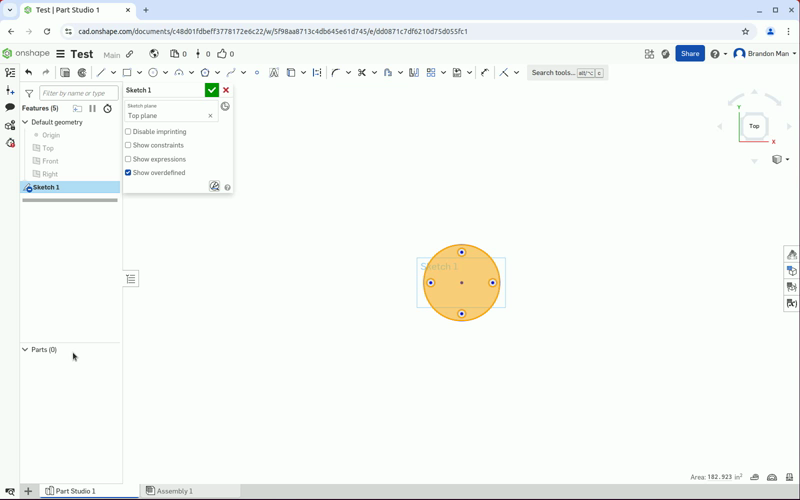
key(shift+e)
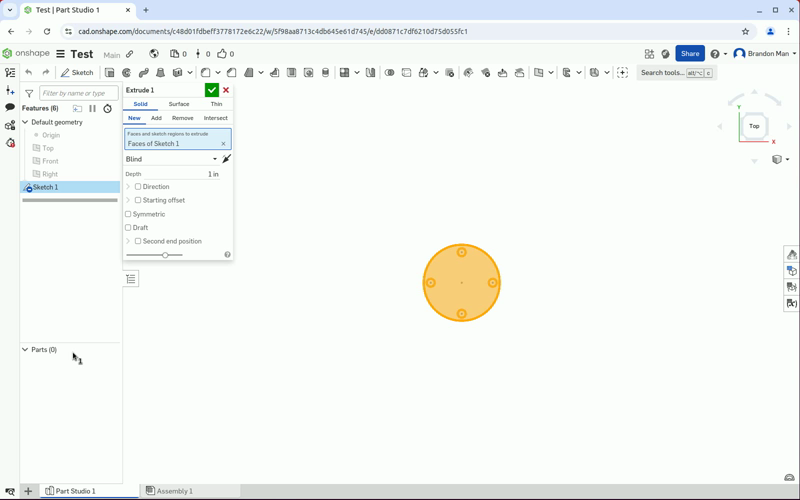
mouse_move(143, 106)
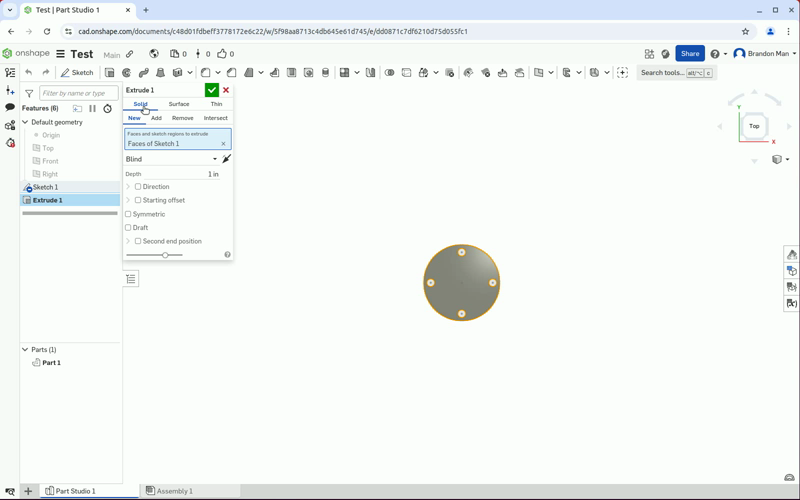
click(143, 106)
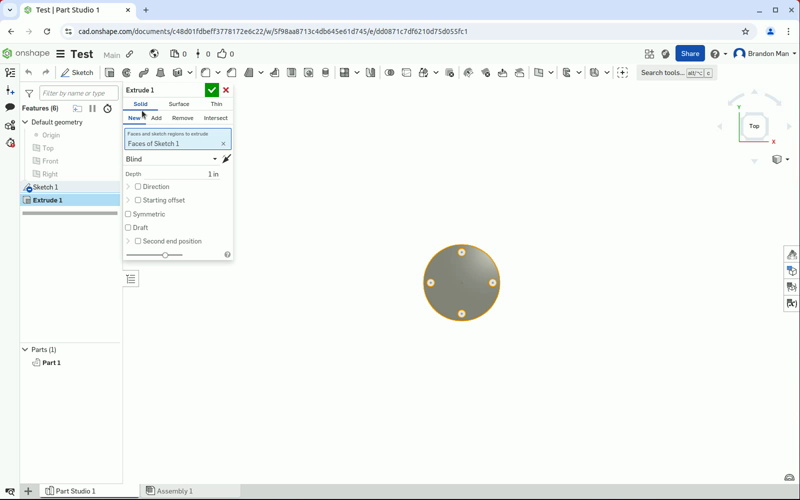
mouse_move(137, 120)
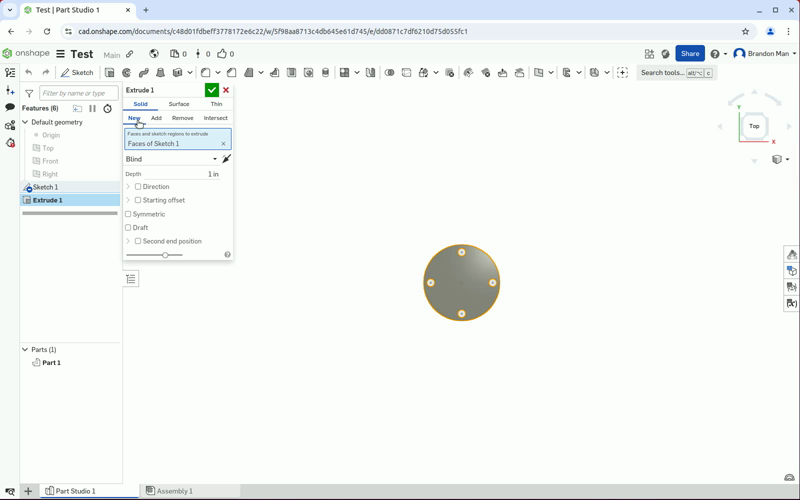
click(137, 120)
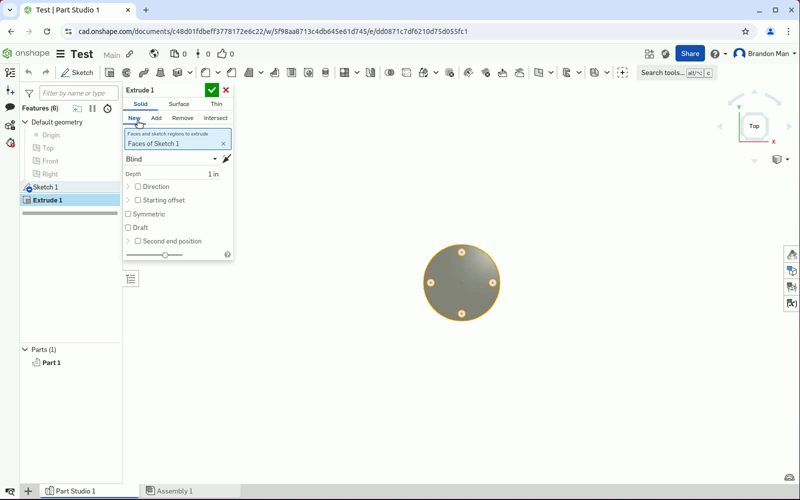
key(tab, 4)
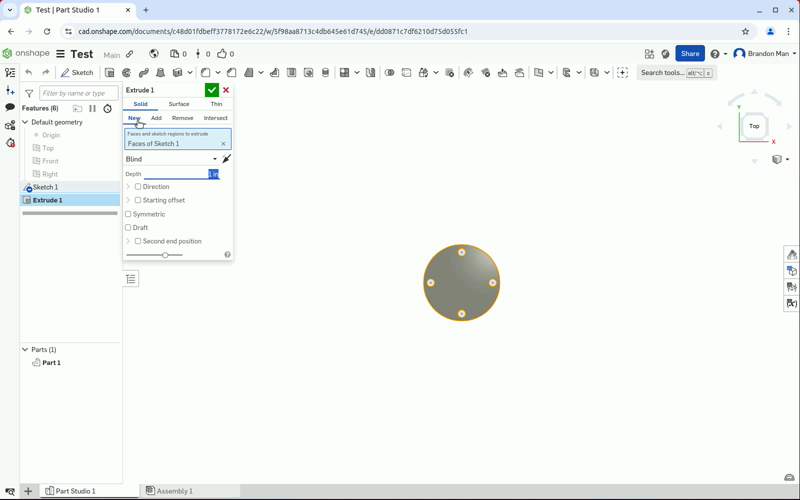
text(13.48)
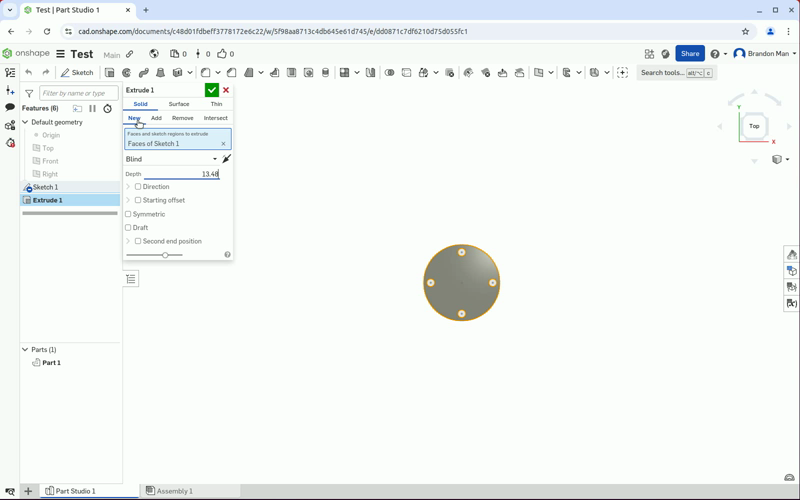
key(enter)
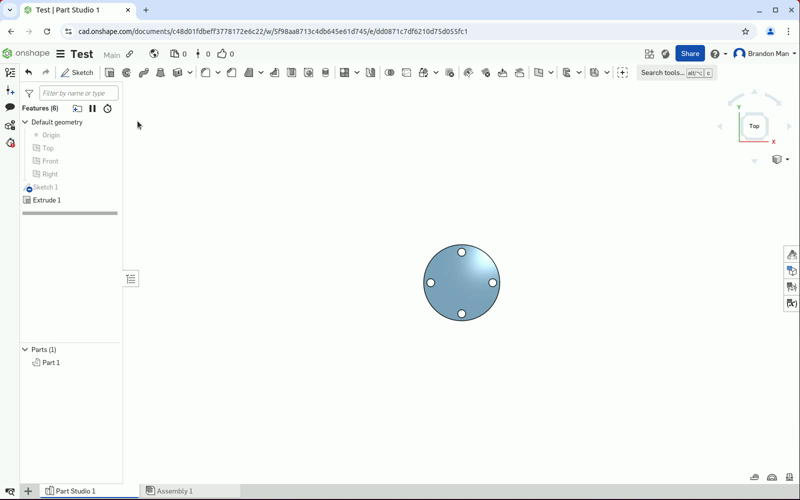
key(shift+h)
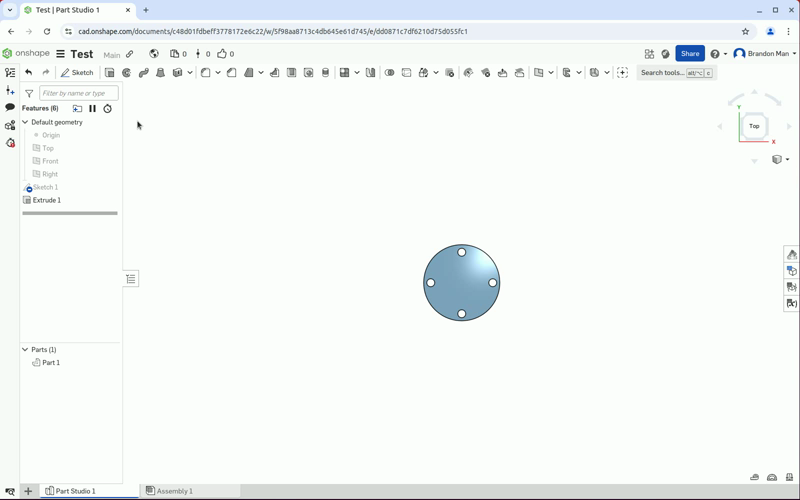
key(shift+h)
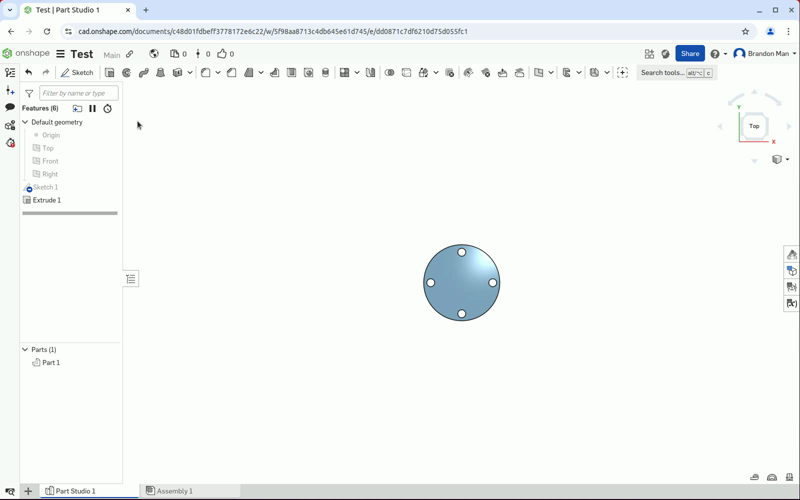
mouse_move(73, 189)
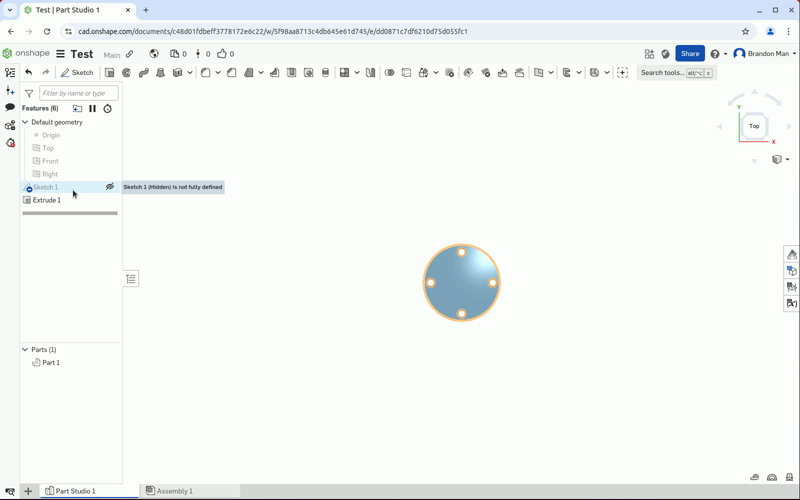
click(73, 189)
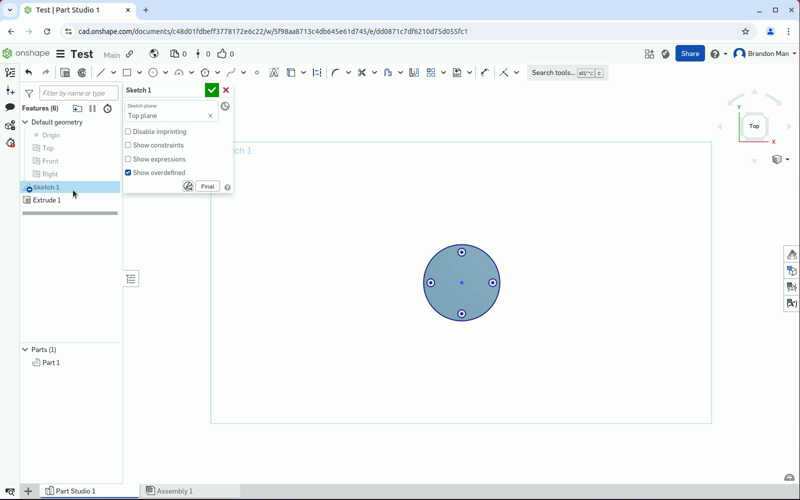
mouse_move(229, 92)
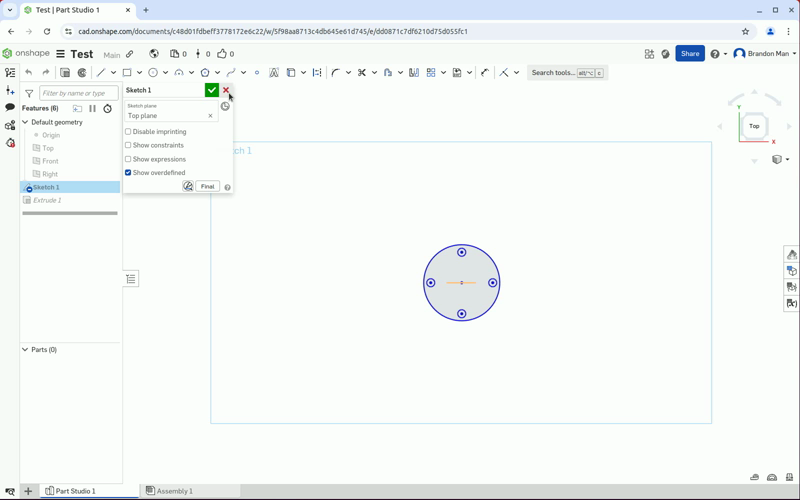
click(229, 92)
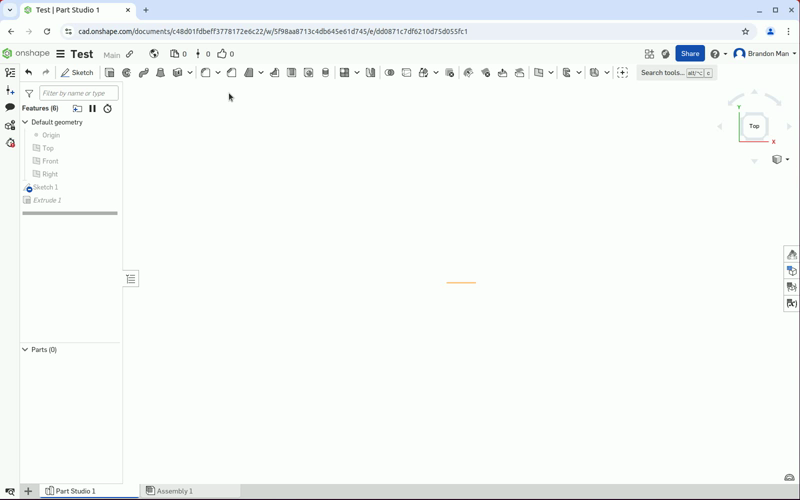
mouse_move(541, 75)
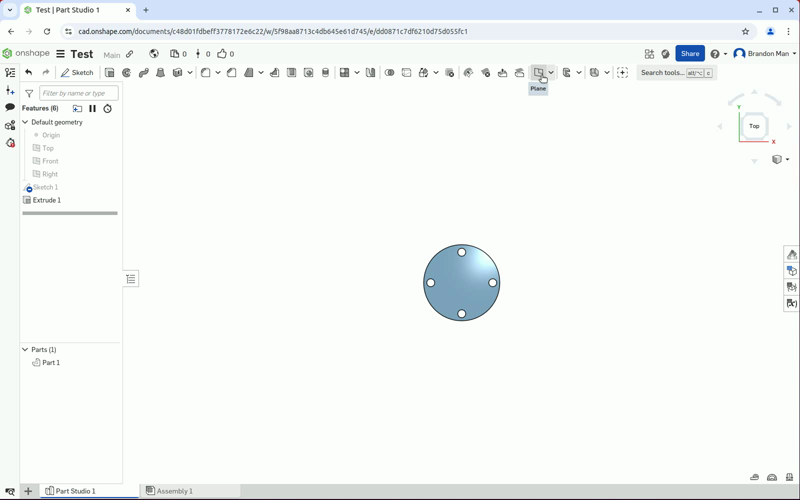
click(541, 75)
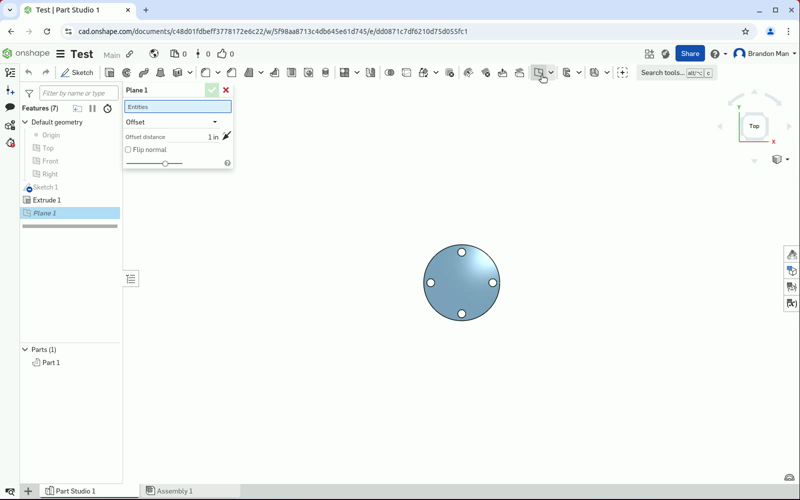
mouse_move(73, 150)
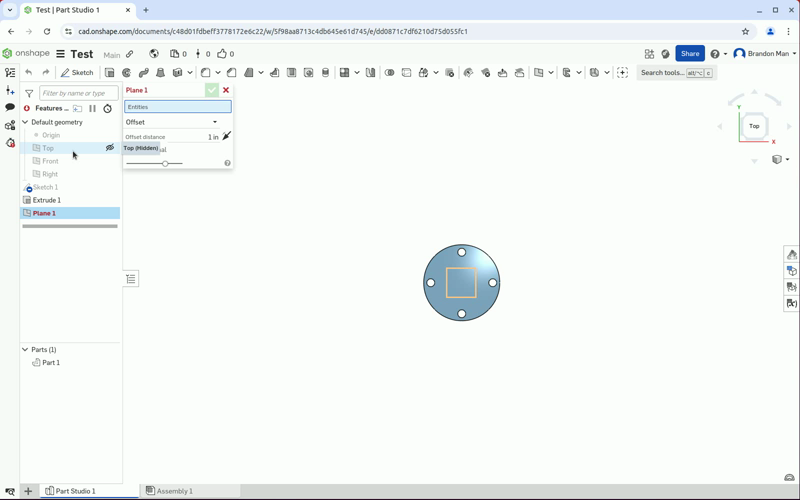
click(73, 150)
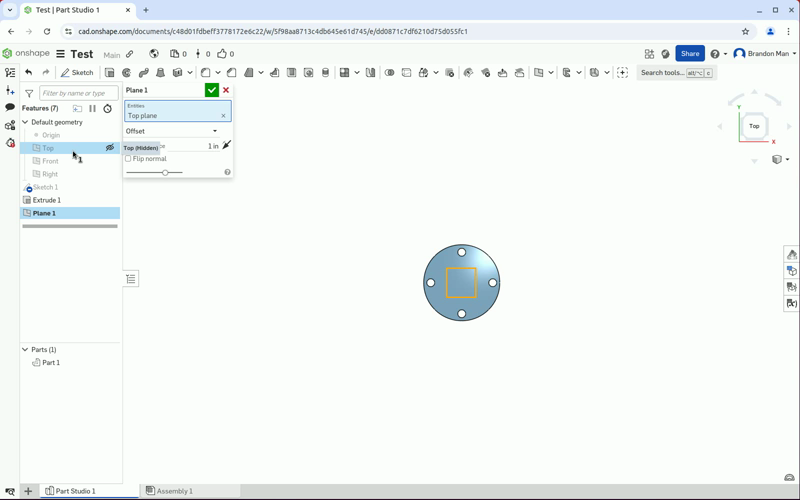
key(tab, 2)
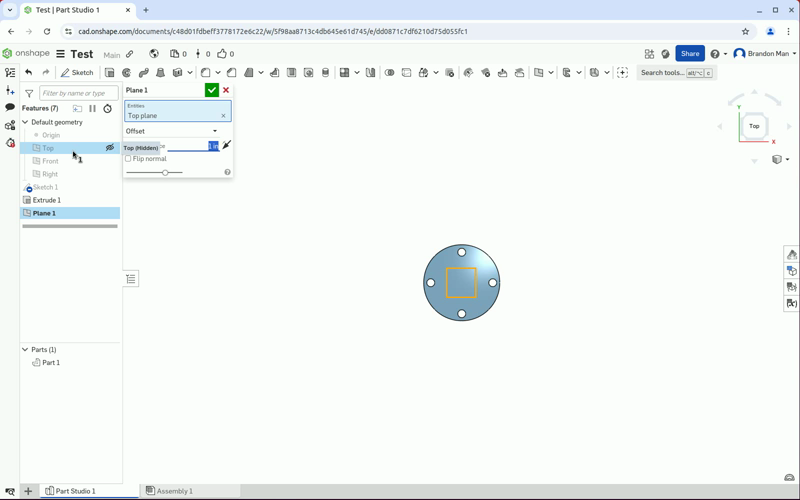
text(13.495)
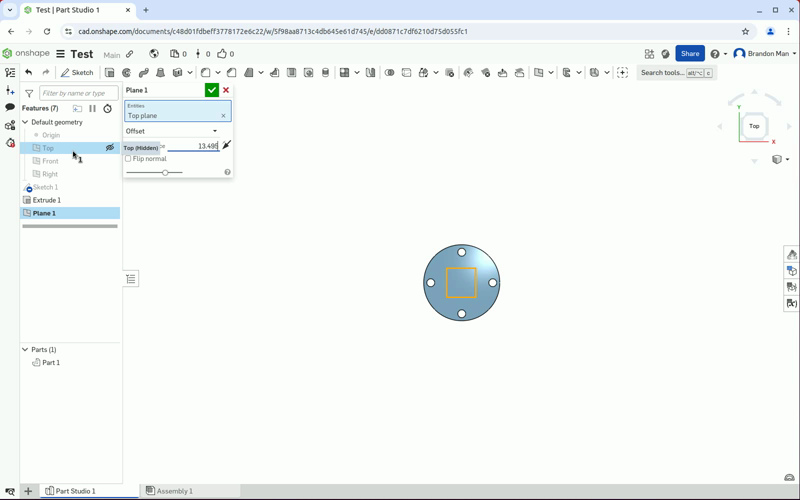
key(enter, 2)
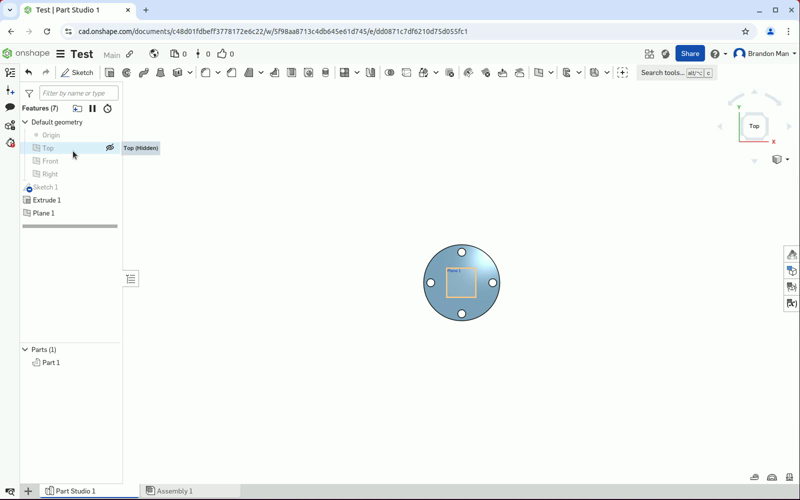
key(shift+s)
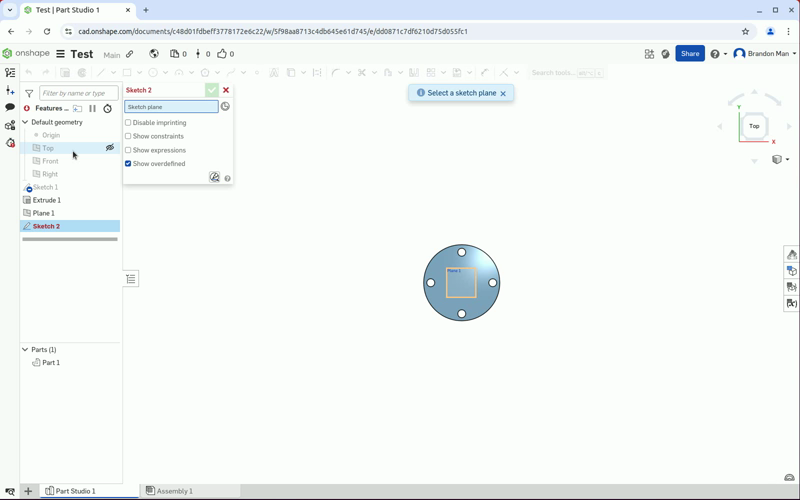
mouse_move(73, 215)
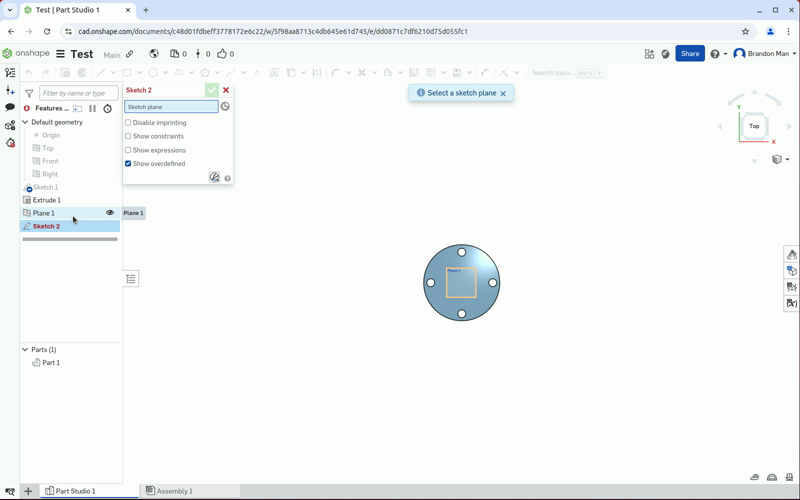
click(73, 215)
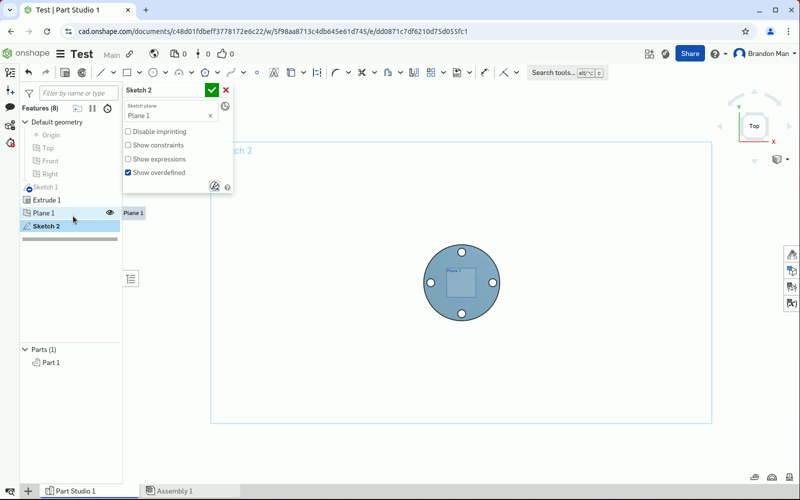
mouse_move(73, 352)
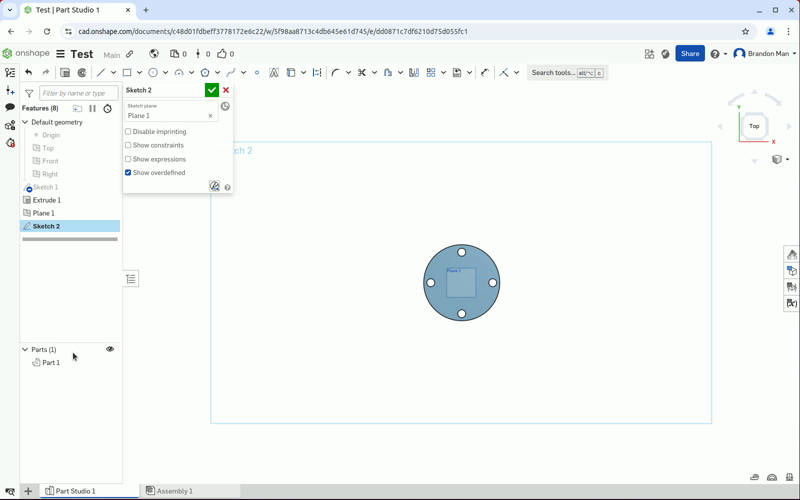
key(y)
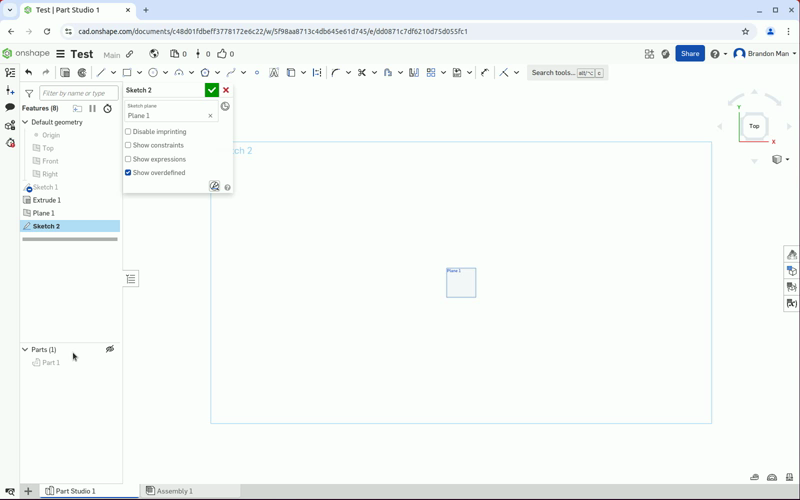
key(c)
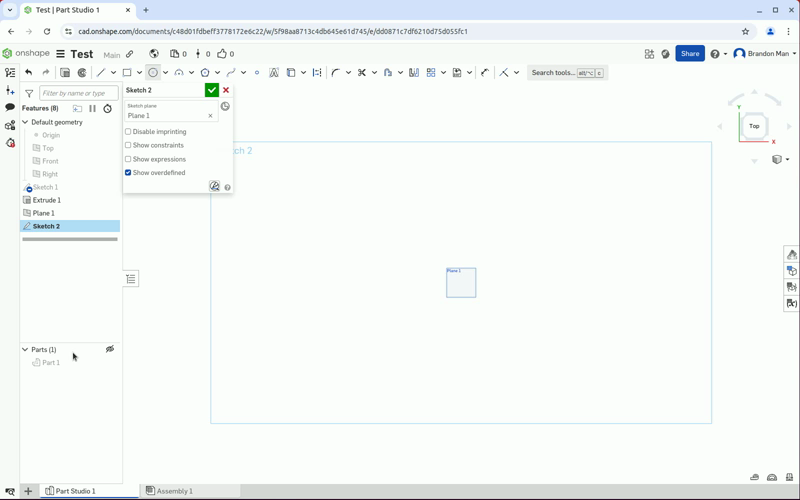
key_down(shift)
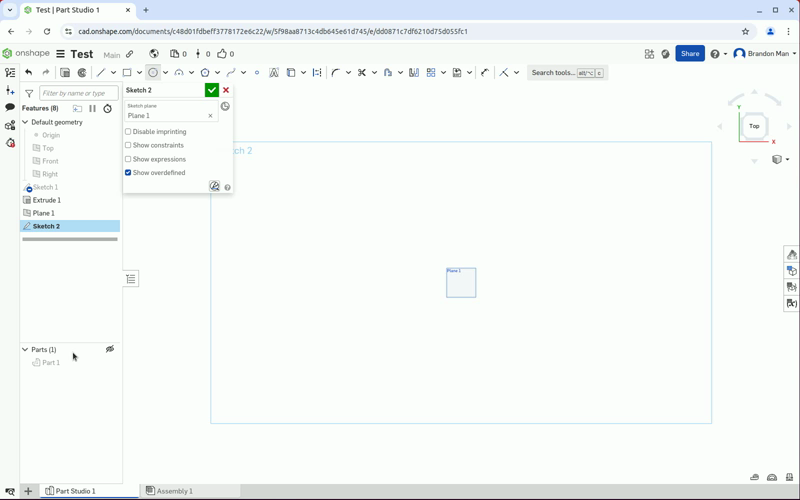
mouse_move(461, 282)
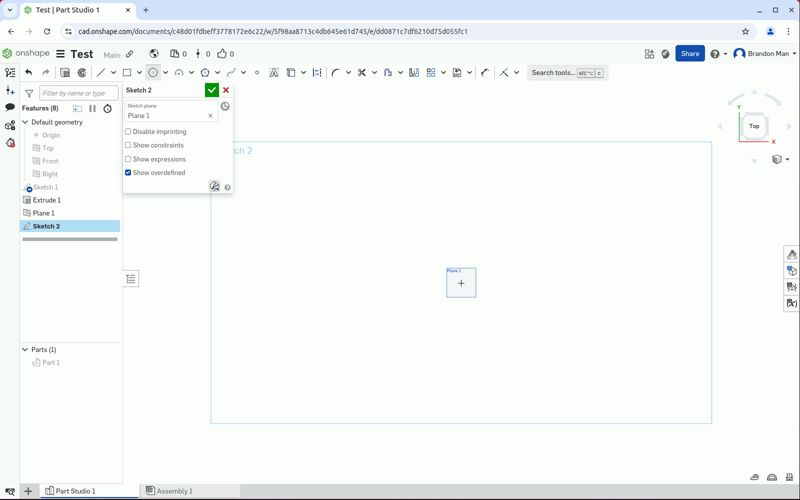
click(461, 282)
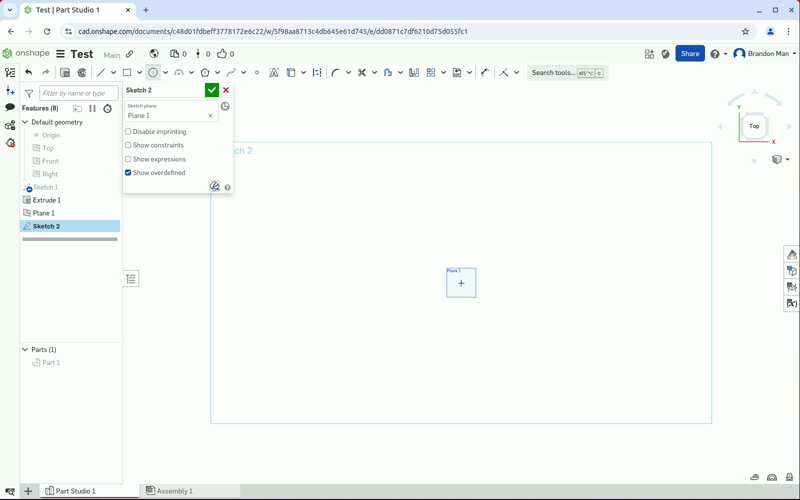
key_up(shift)
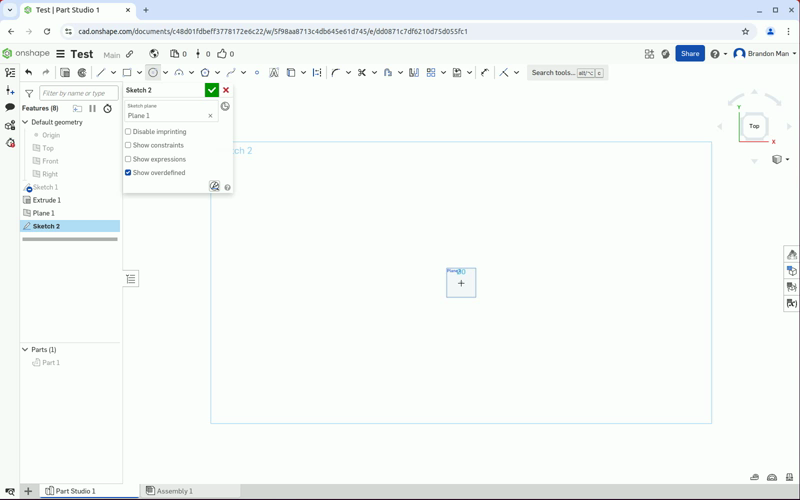
mouse_move(485, 282)
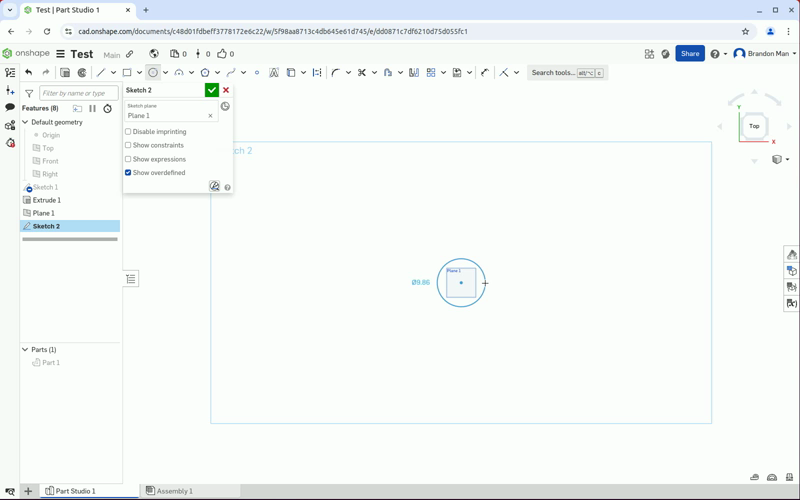
click(485, 282)
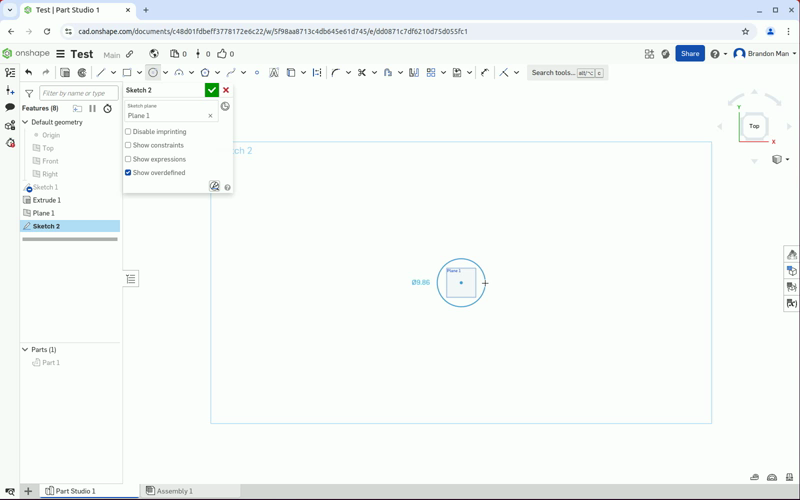
key(esc)
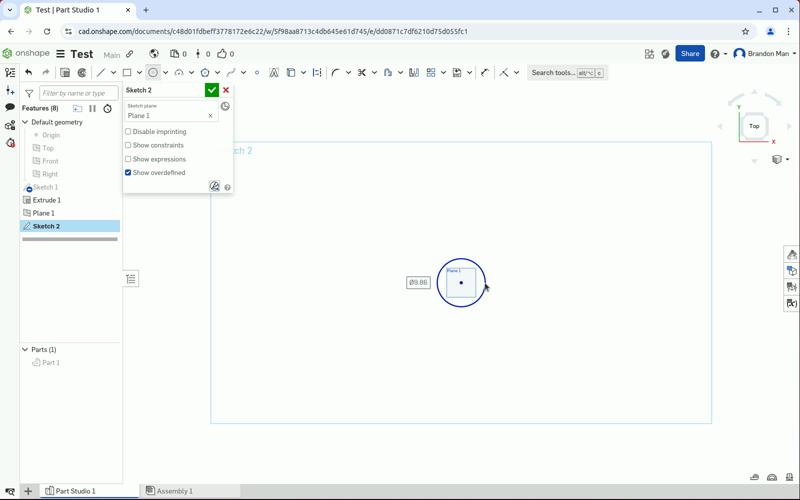
mouse_move(466, 283)
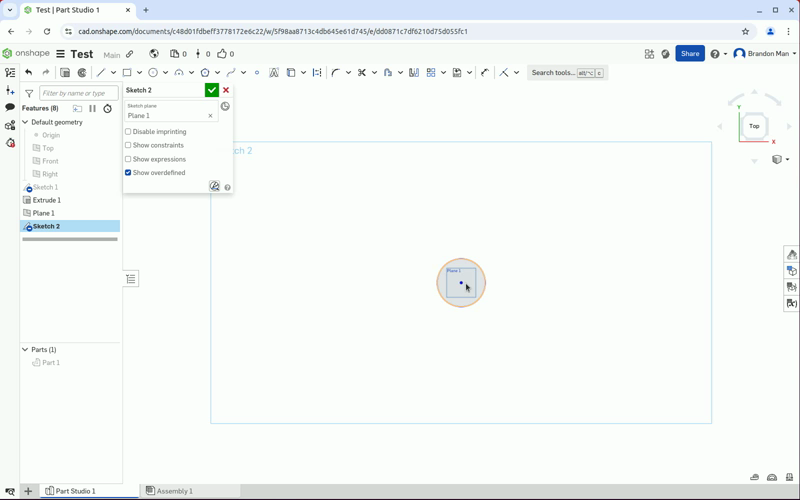
click(466, 283)
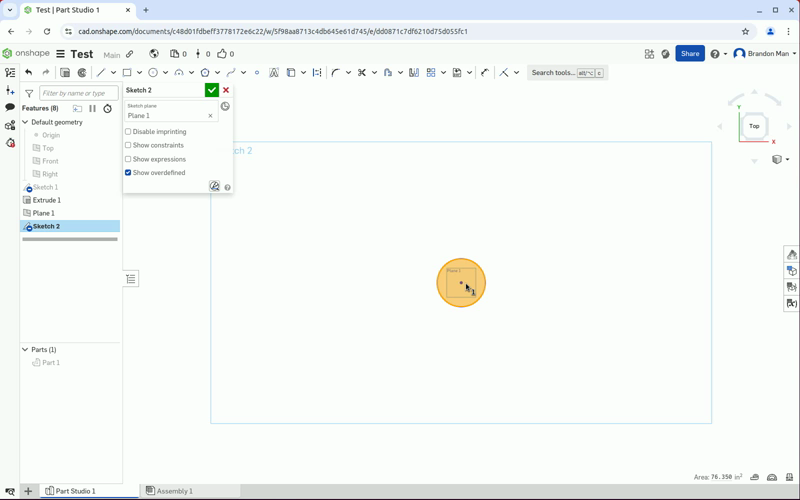
mouse_move(73, 352)
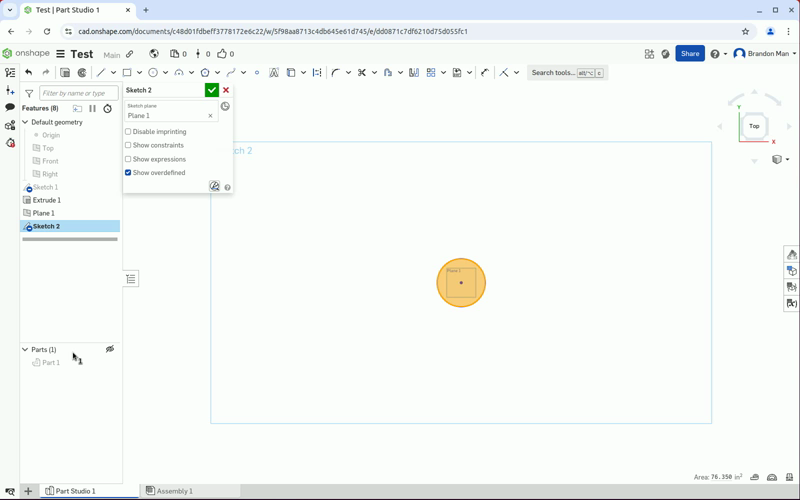
key(shift+y)
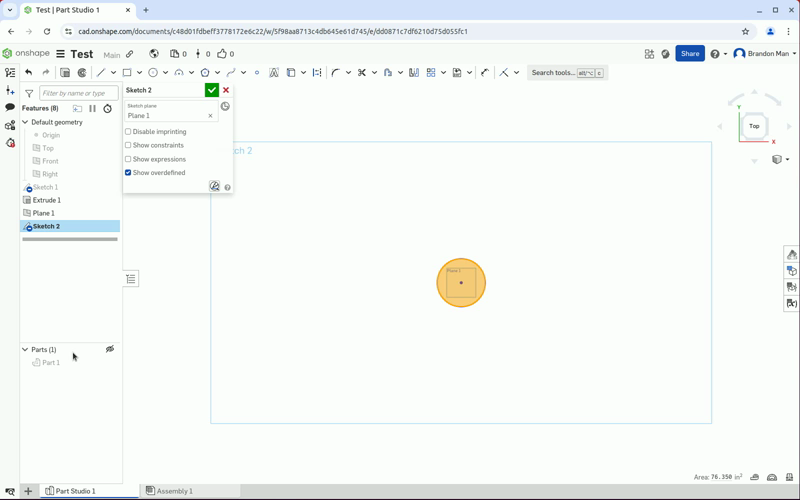
key(shift+e)
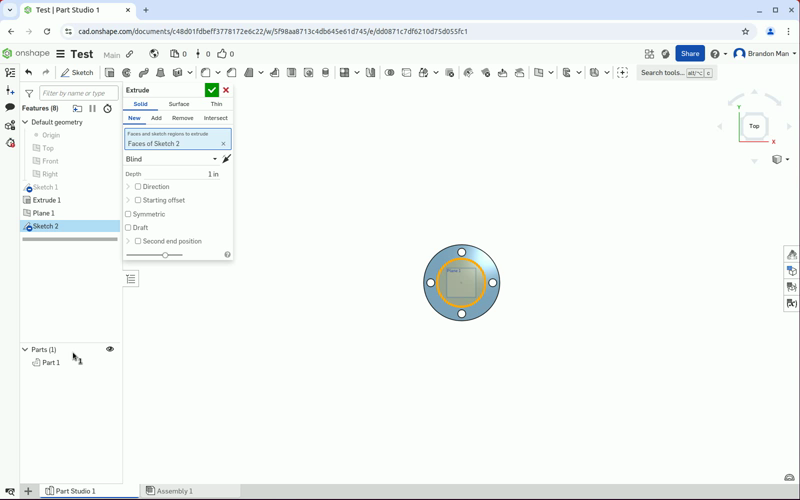
mouse_move(143, 106)
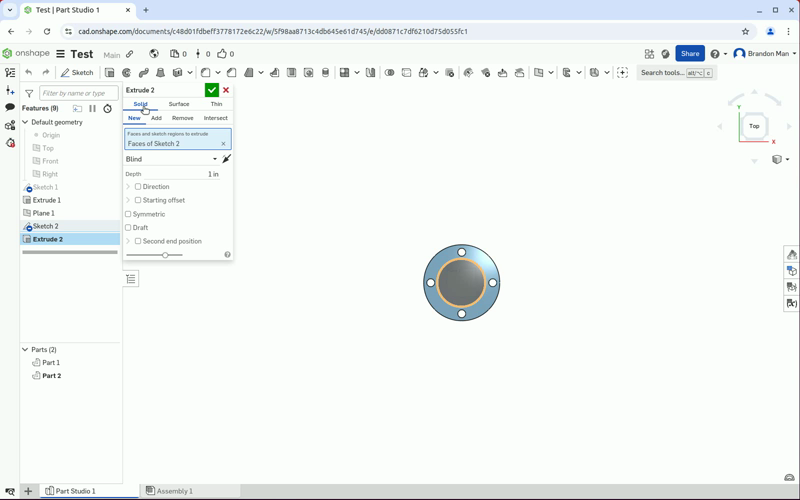
click(143, 106)
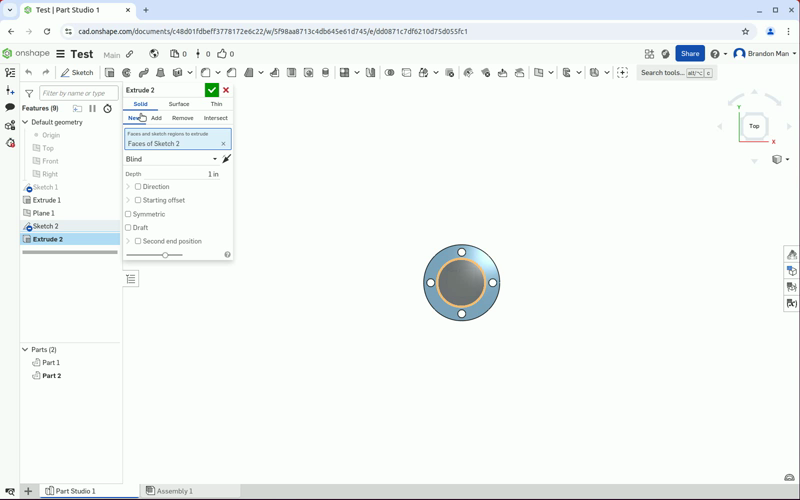
mouse_move(137, 120)
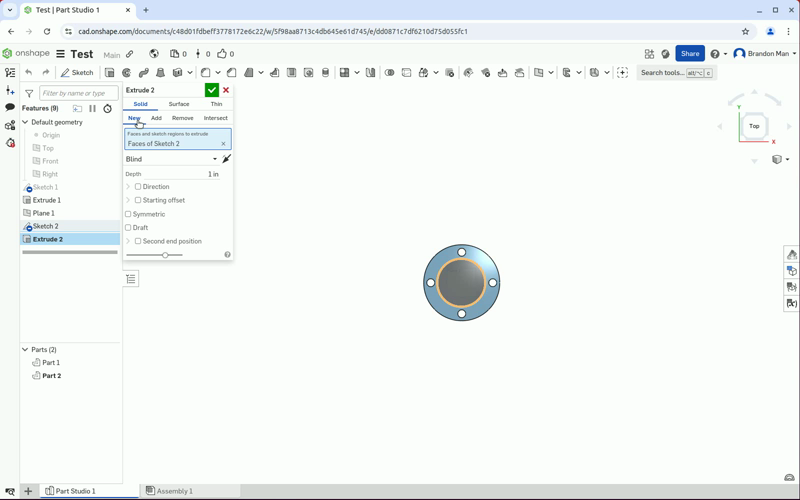
click(137, 120)
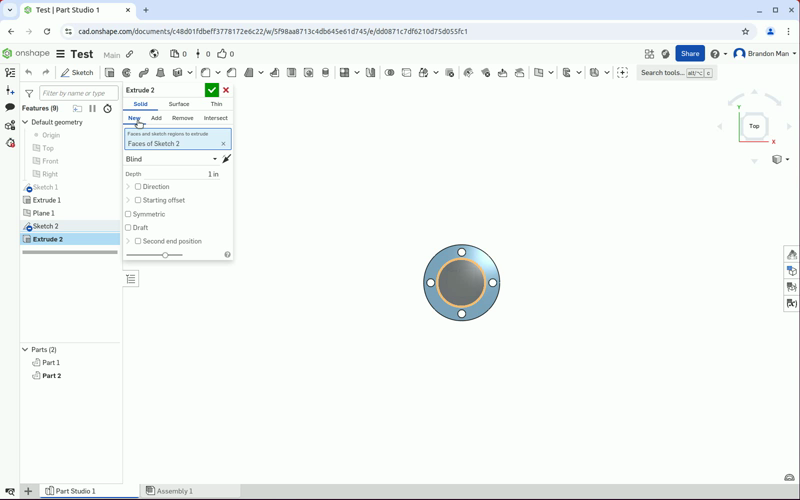
key(tab, 4)
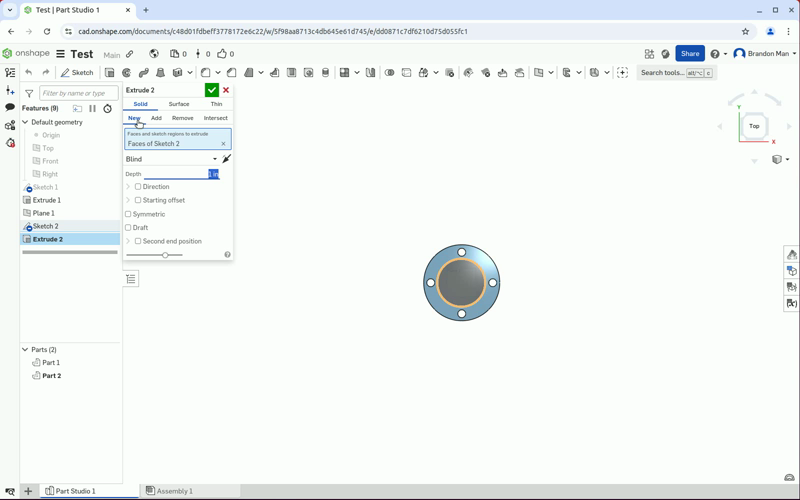
text(0.963)
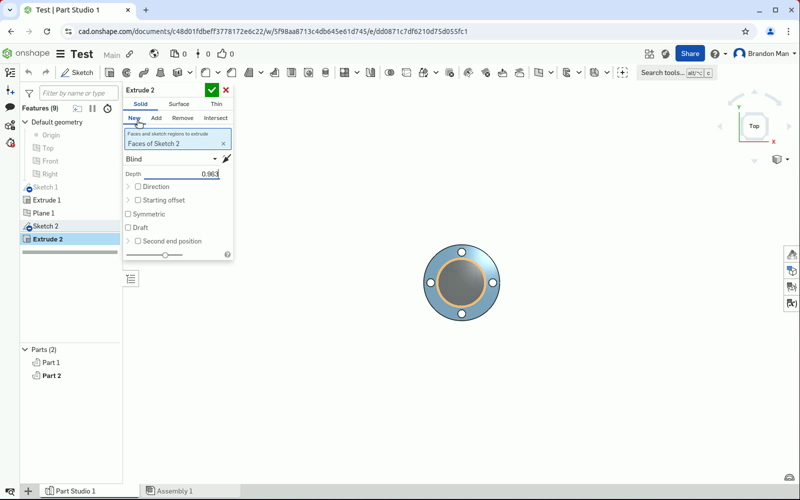
key(enter)
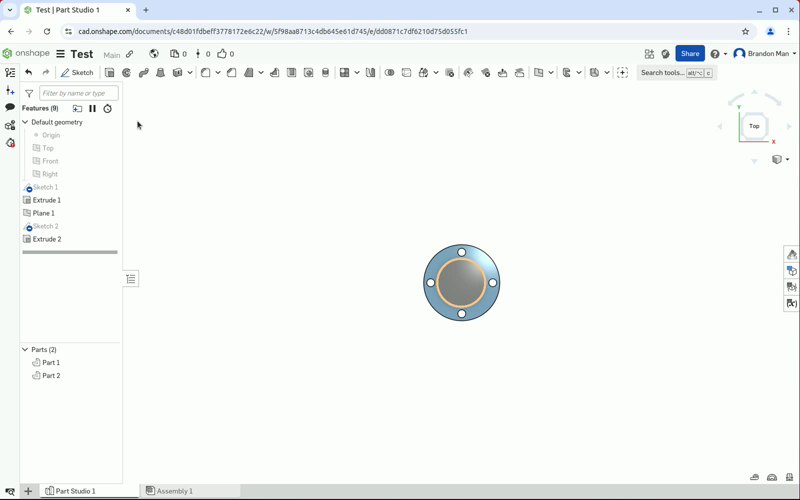
key(shift+h)
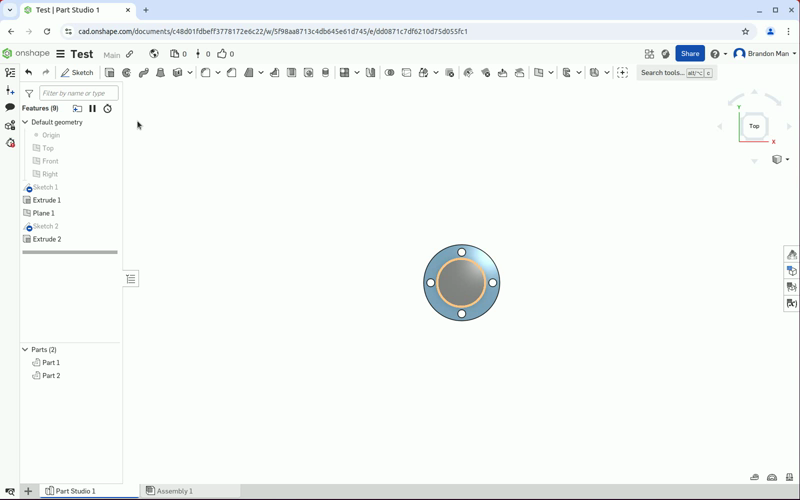
key(shift+h)
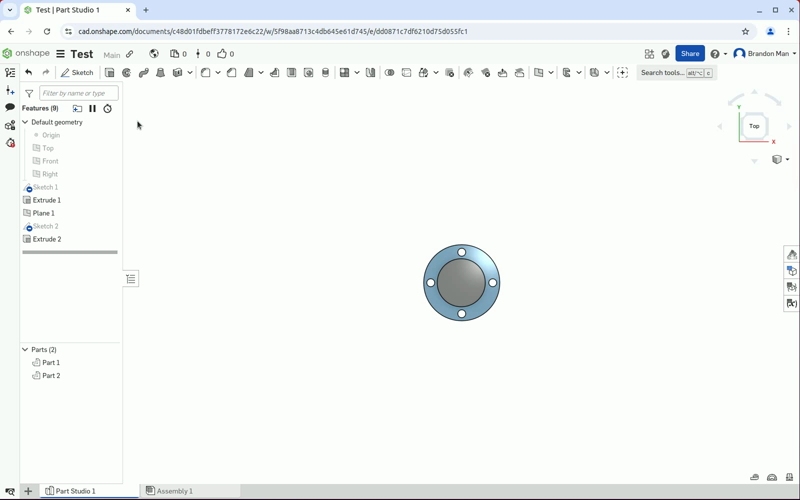
mouse_move(73, 189)
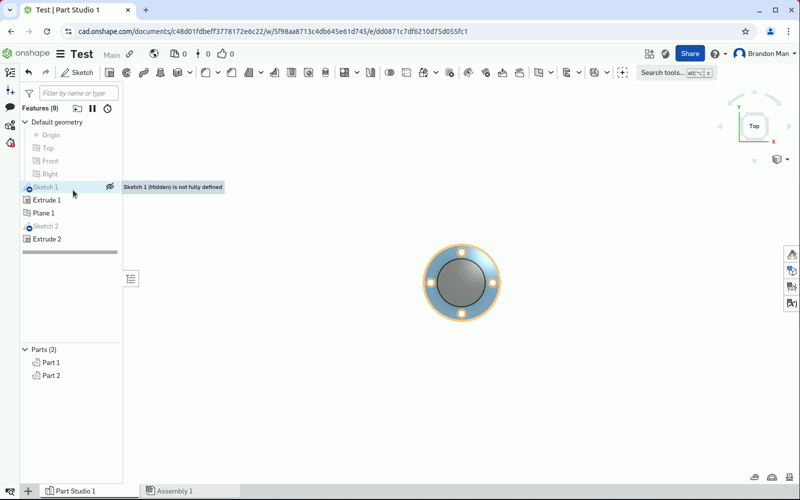
click(73, 189)
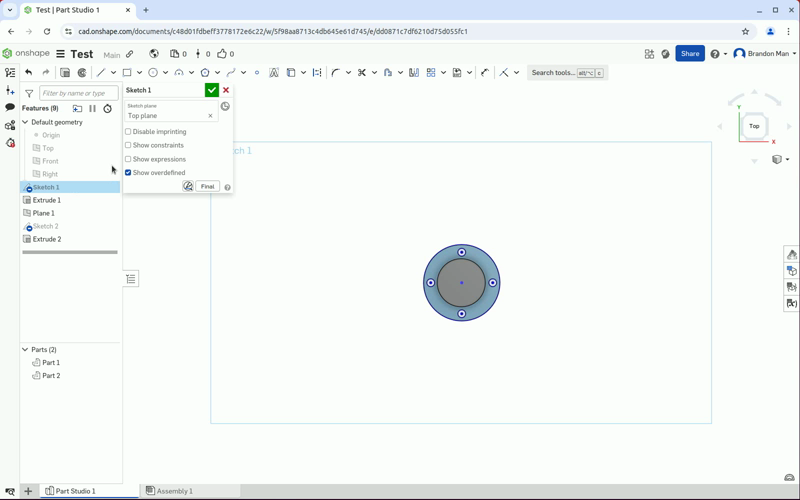
mouse_move(229, 92)
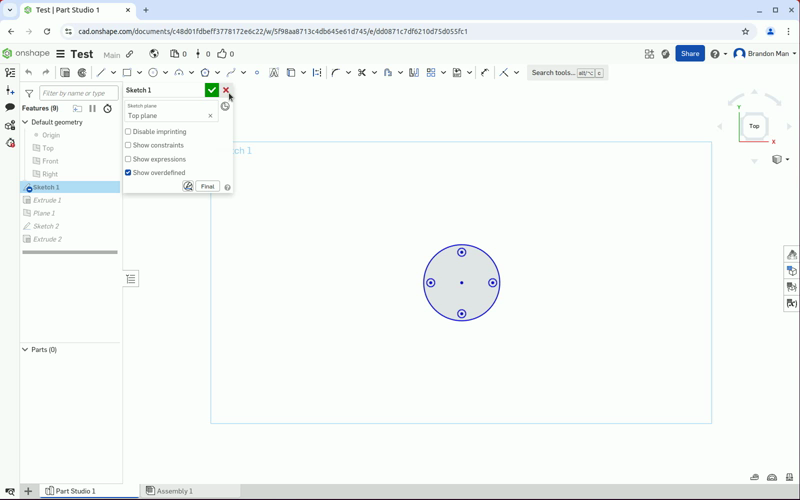
click(229, 92)
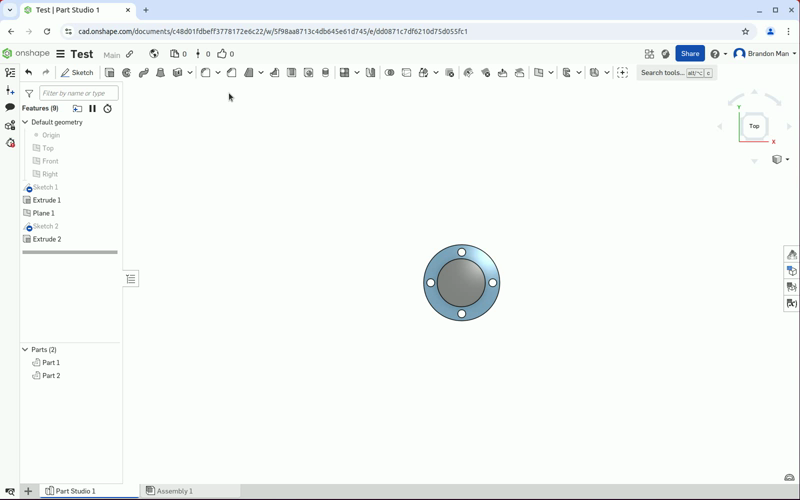
mouse_move(541, 75)
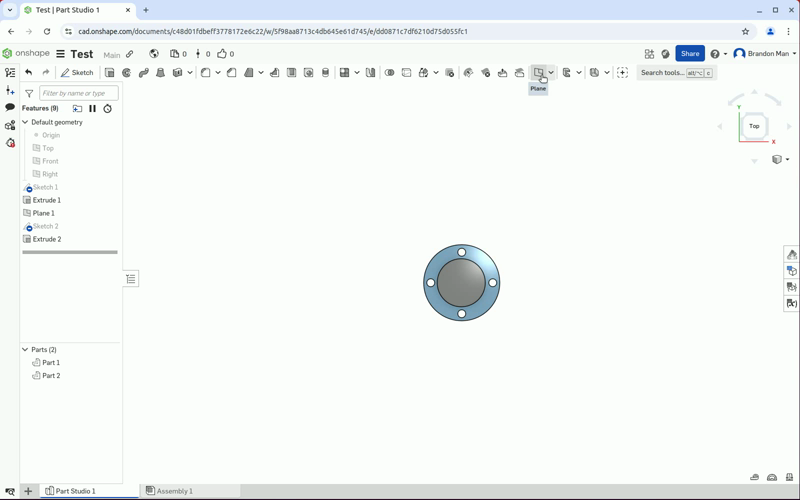
click(541, 75)
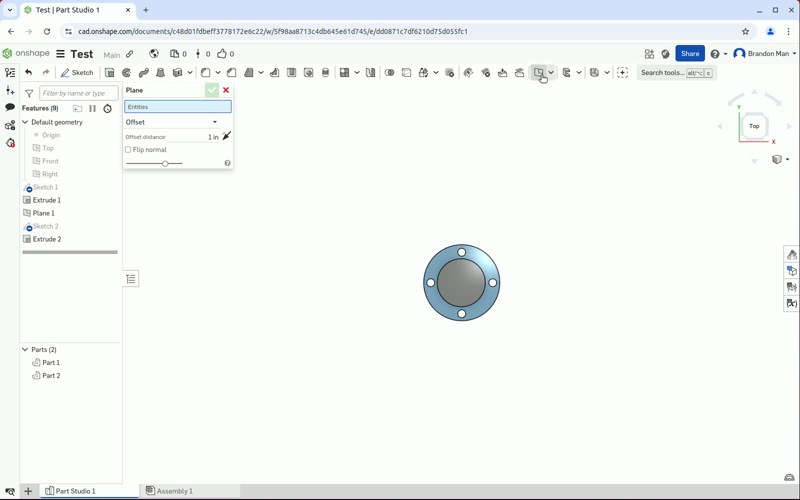
mouse_move(73, 150)
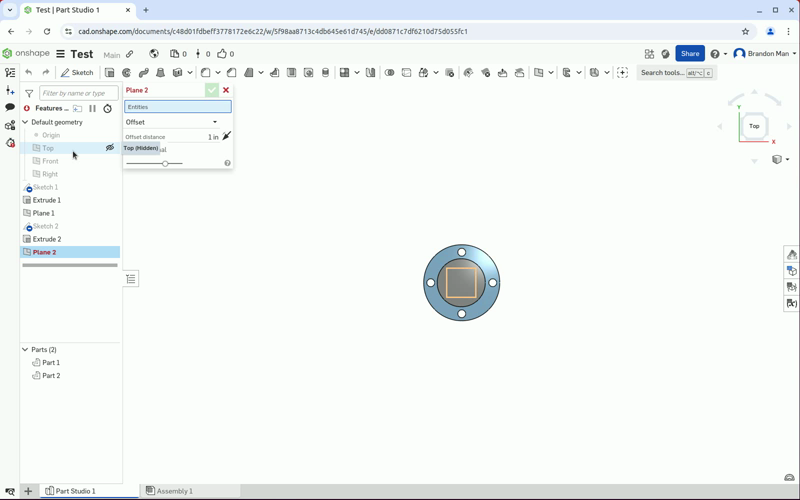
click(73, 150)
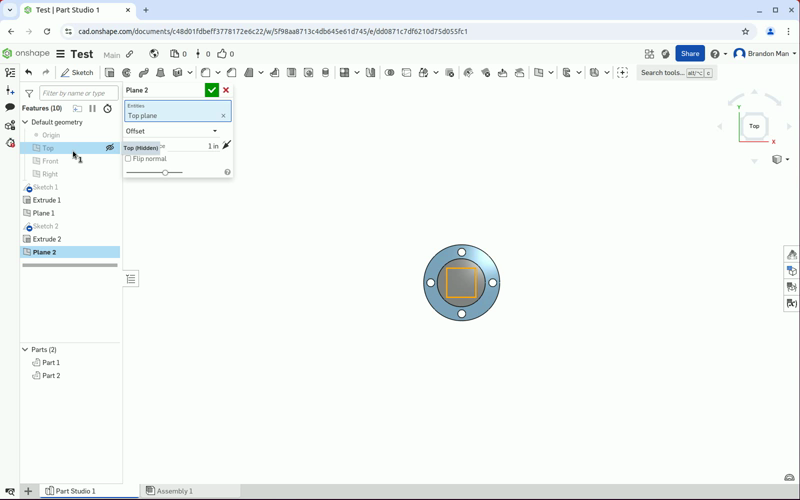
key(tab, 2)
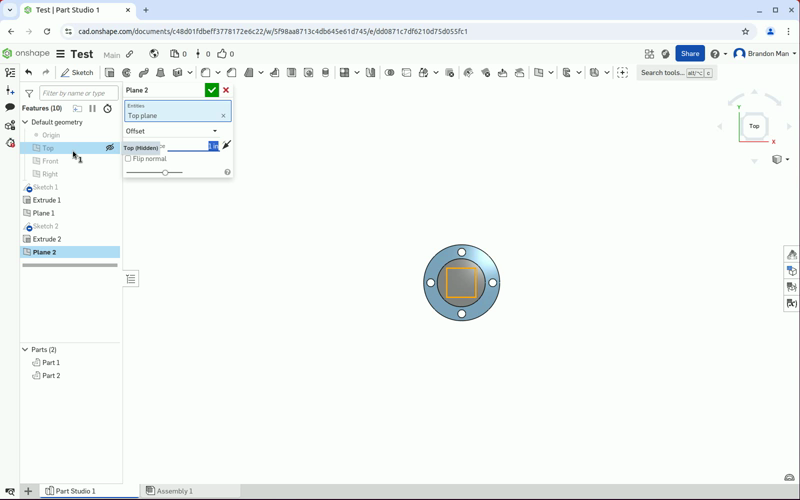
text(14.45)
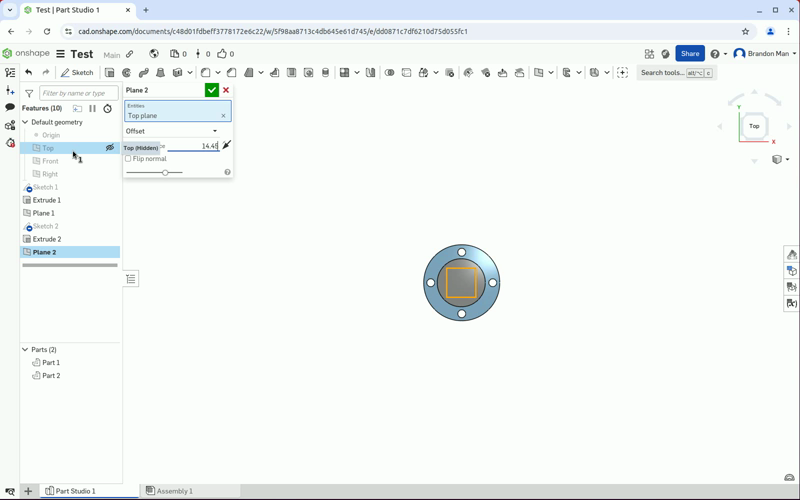
key(enter, 2)
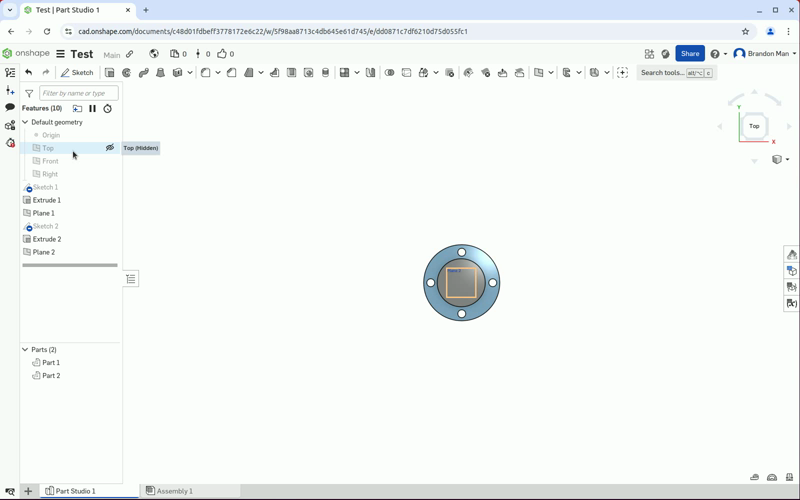
key(shift+s)
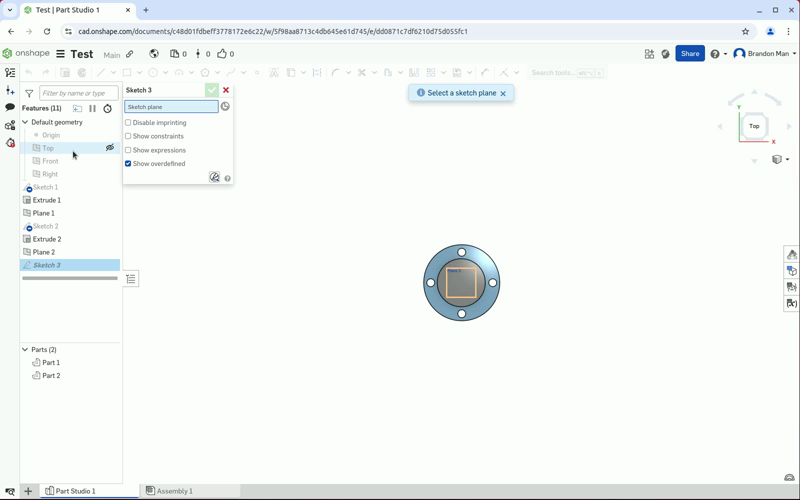
mouse_move(73, 254)
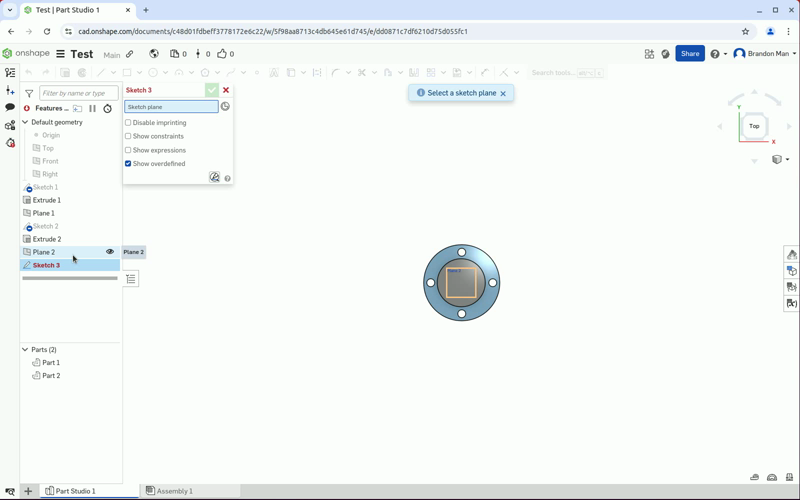
click(73, 254)
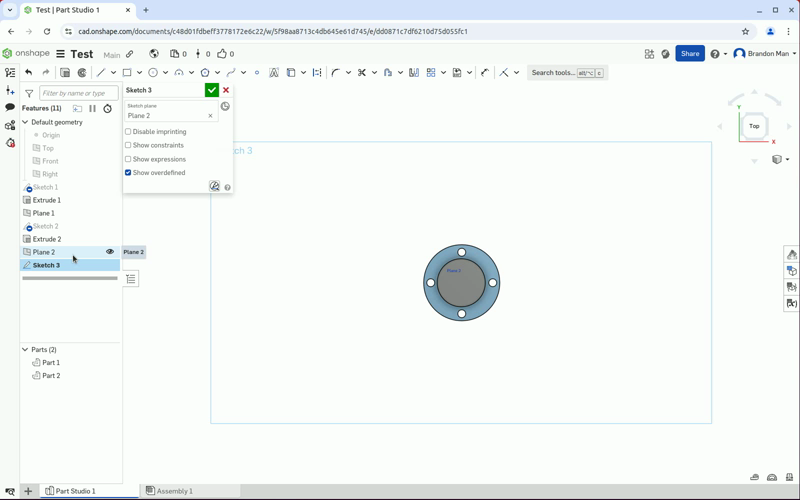
mouse_move(73, 352)
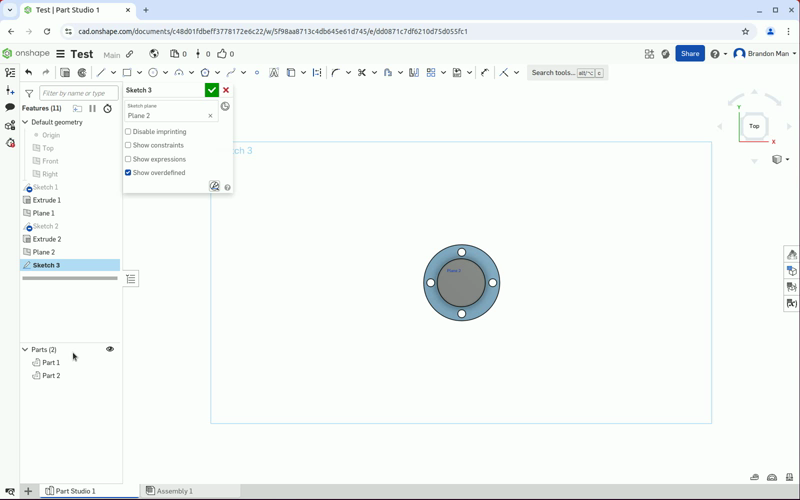
key(y)
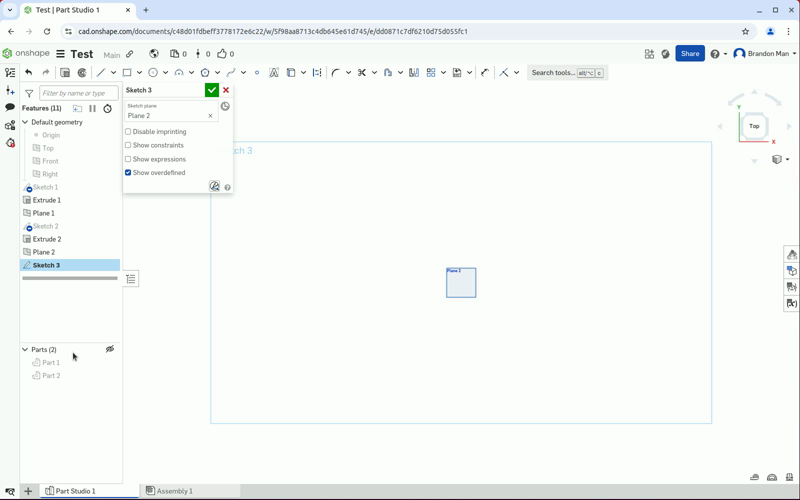
key(c)
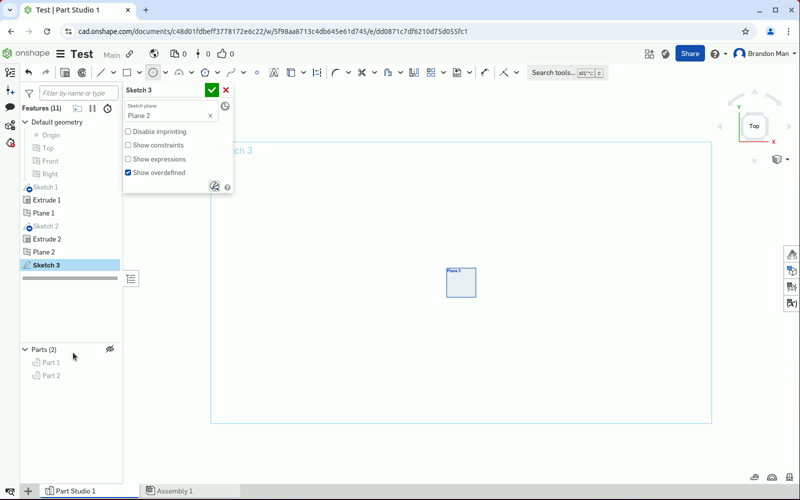
key_down(shift)
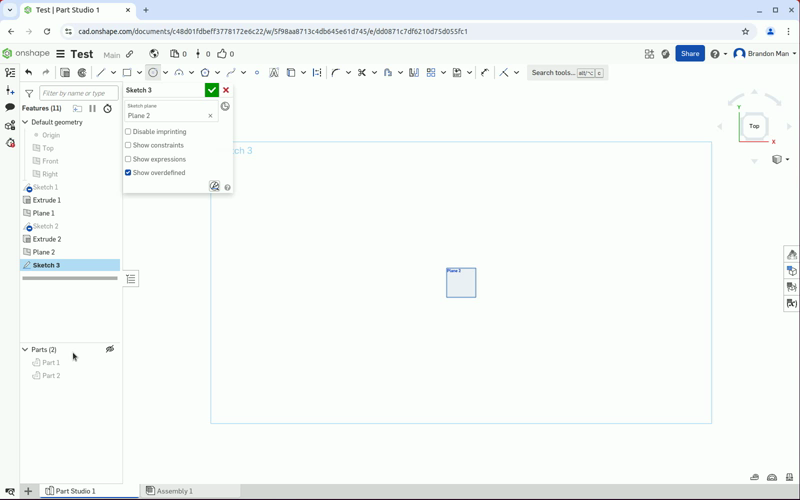
mouse_move(460, 282)
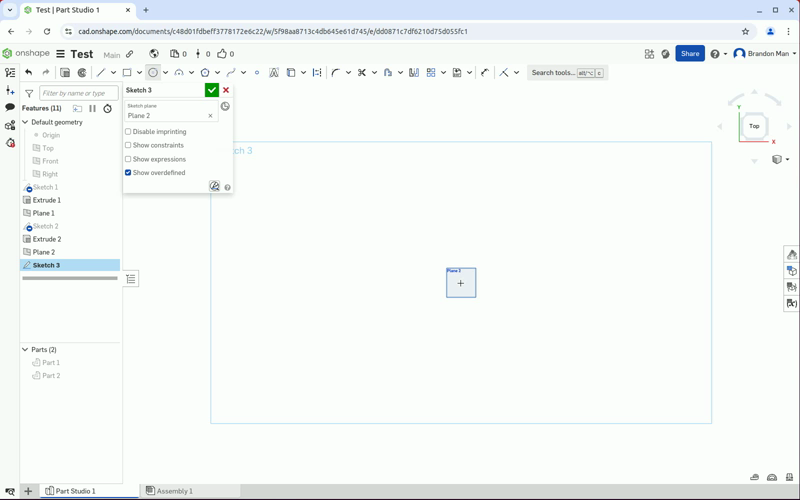
click(460, 282)
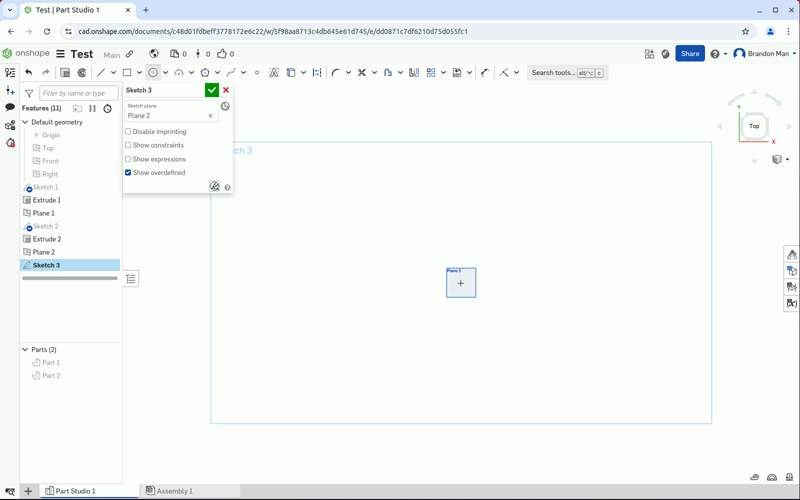
key_up(shift)
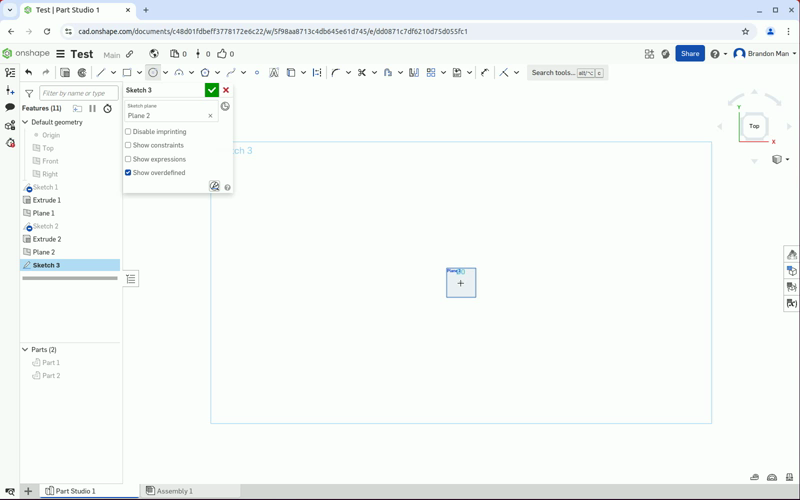
mouse_move(468, 282)
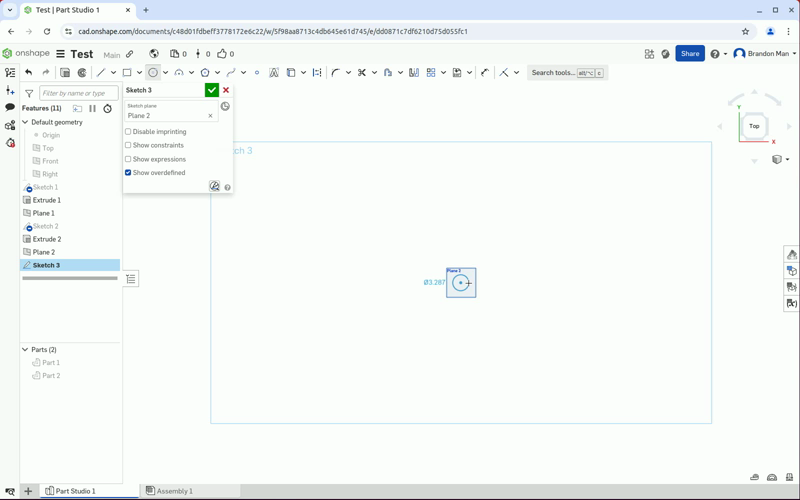
click(468, 282)
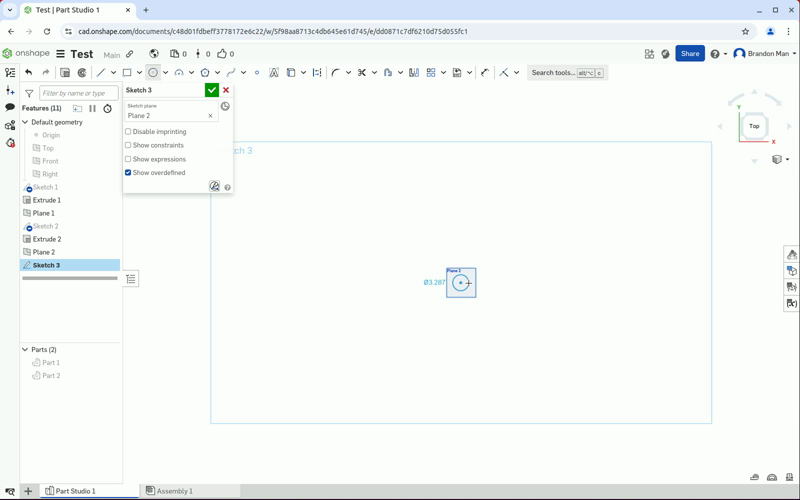
key(esc)
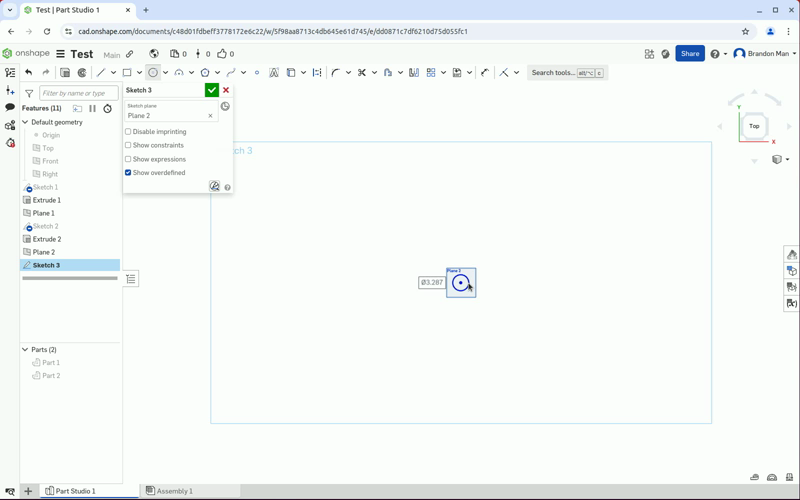
mouse_move(466, 284)
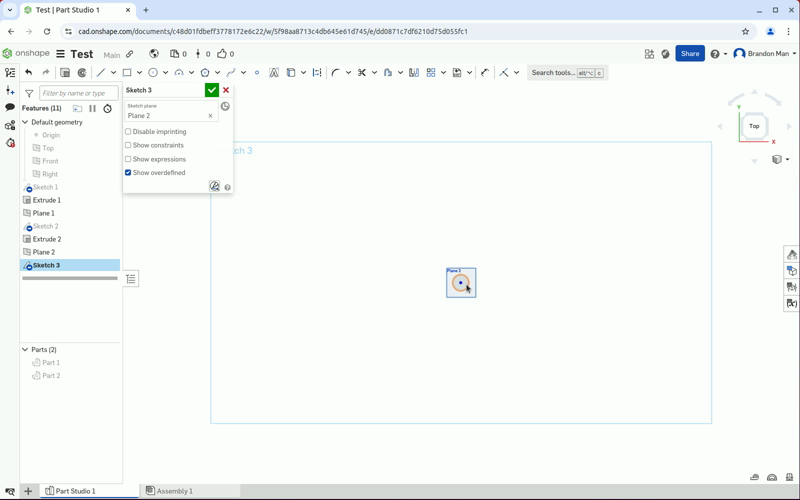
scroll(6)
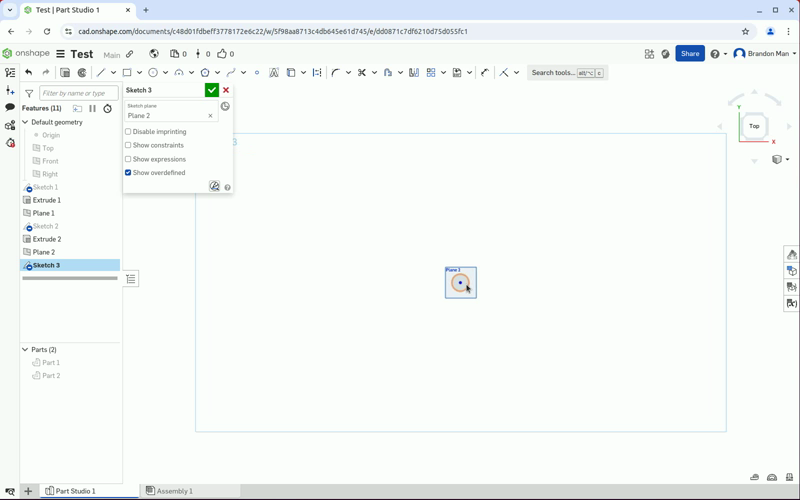
scroll(6)
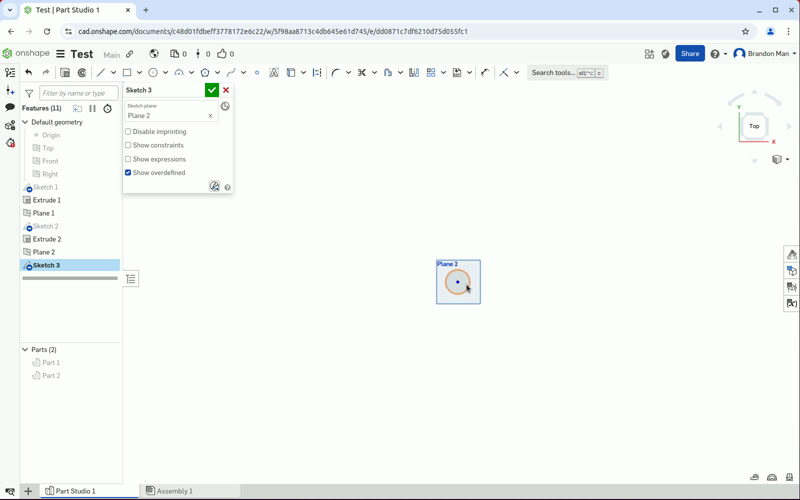
scroll(6)
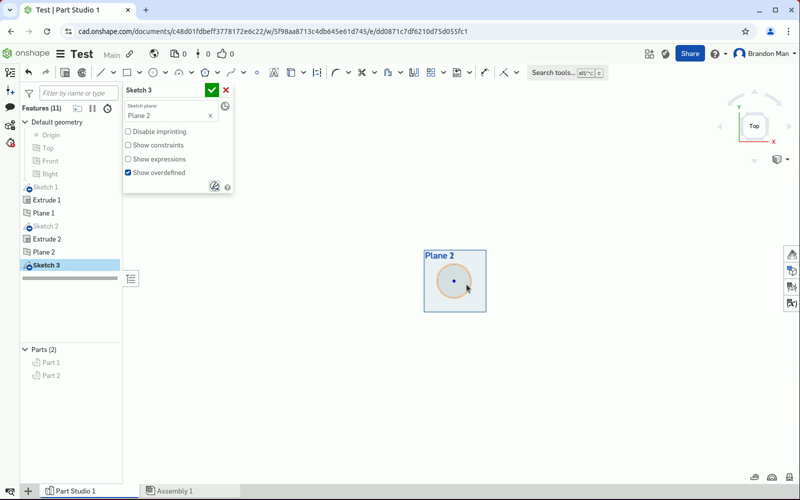
scroll(6)
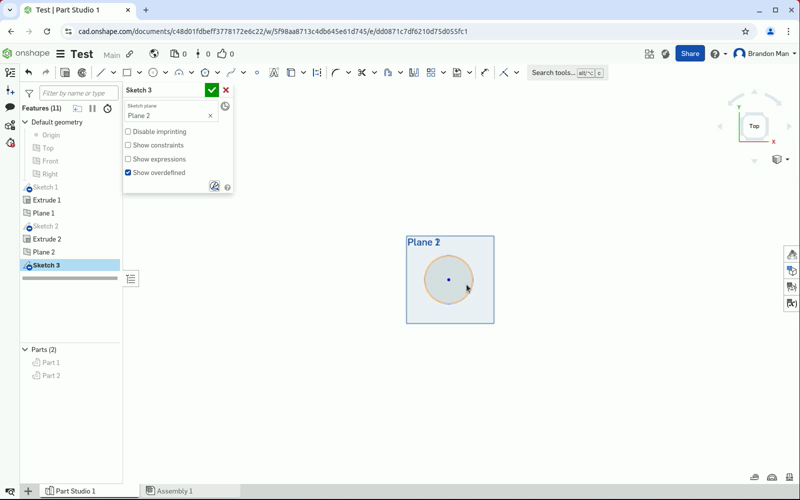
scroll(6)
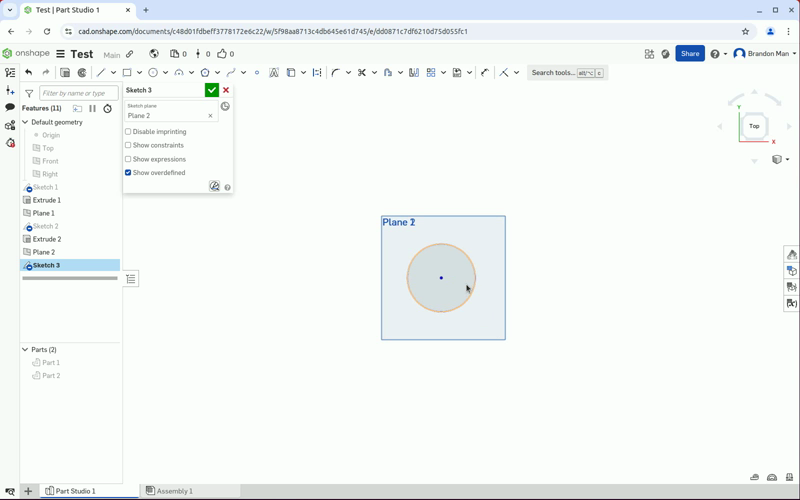
scroll(6)
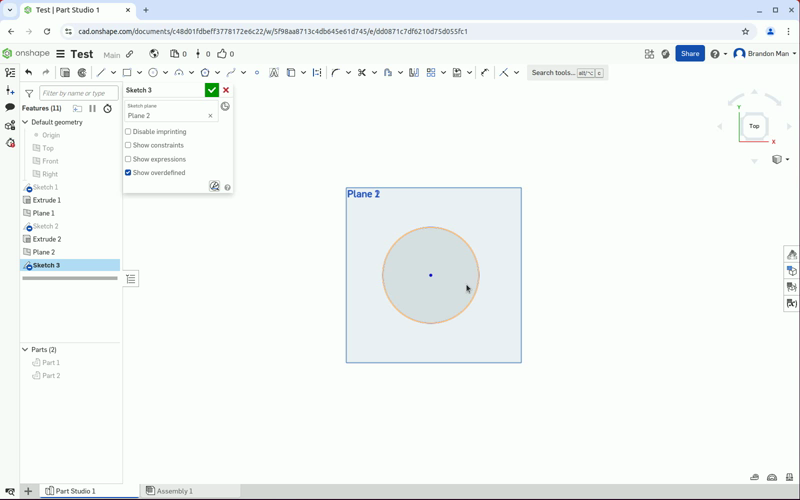
scroll(6)
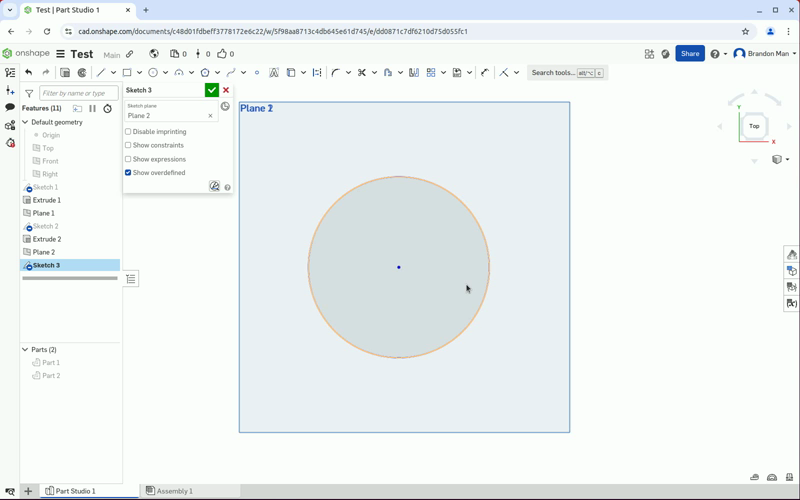
click(466, 284)
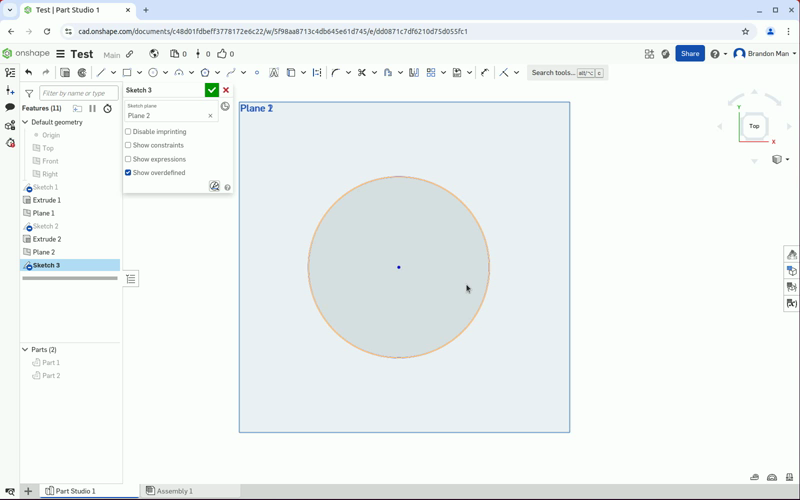
scroll(-6)
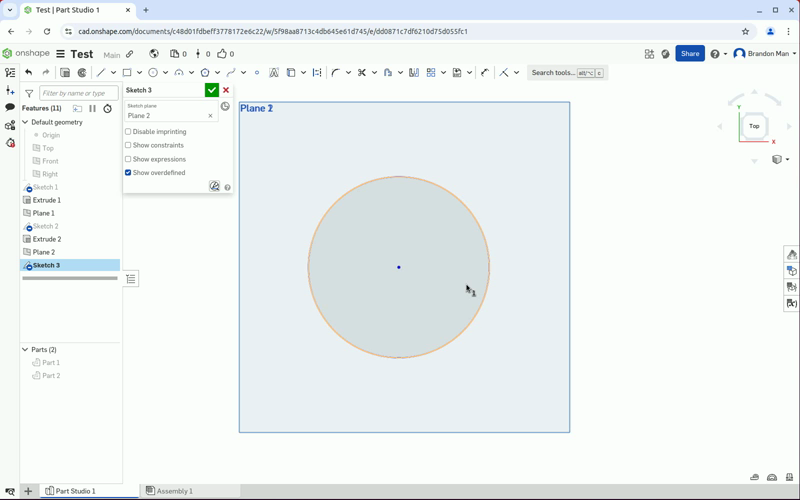
scroll(-6)
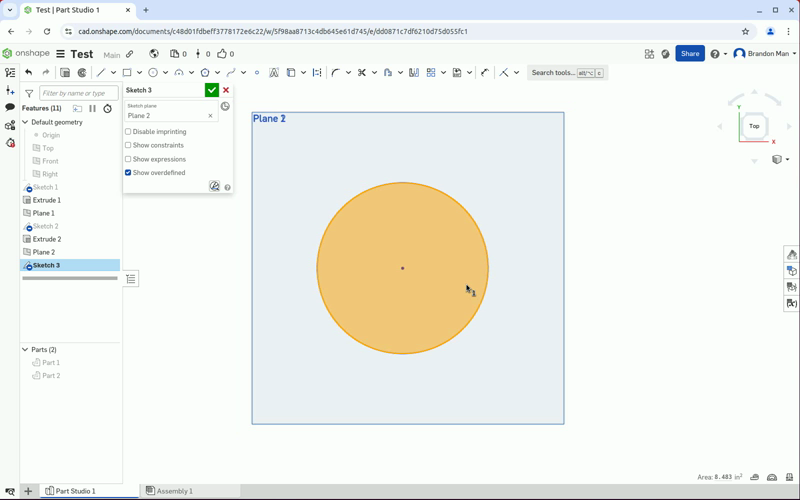
scroll(-6)
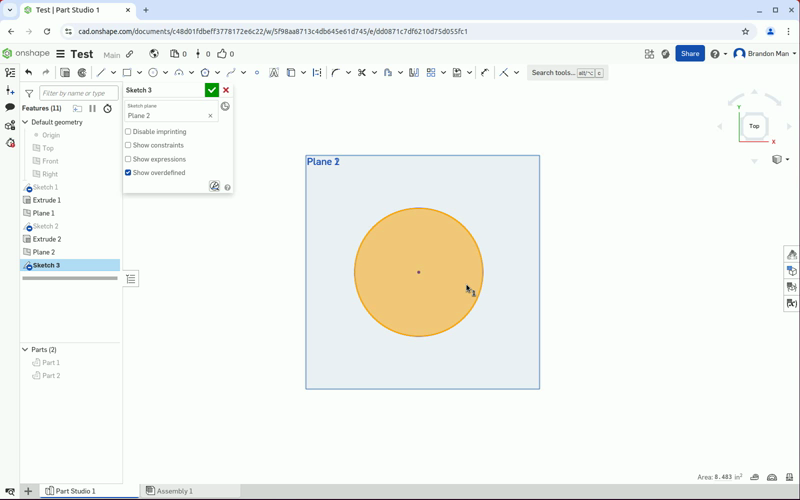
scroll(-6)
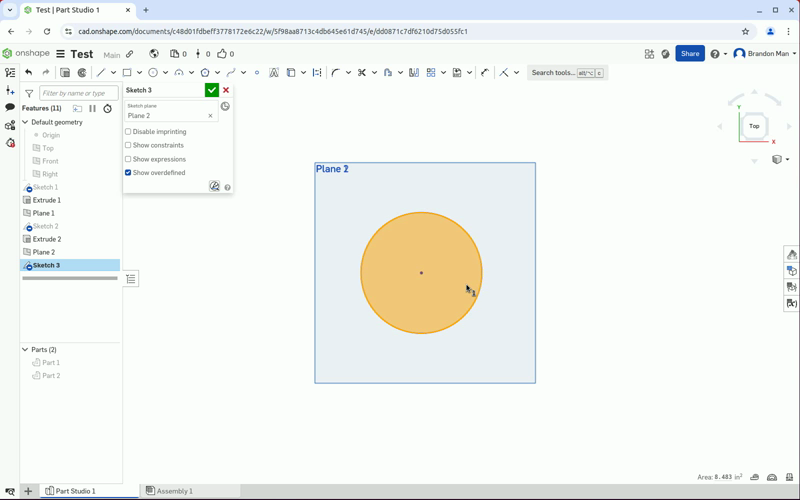
scroll(-6)
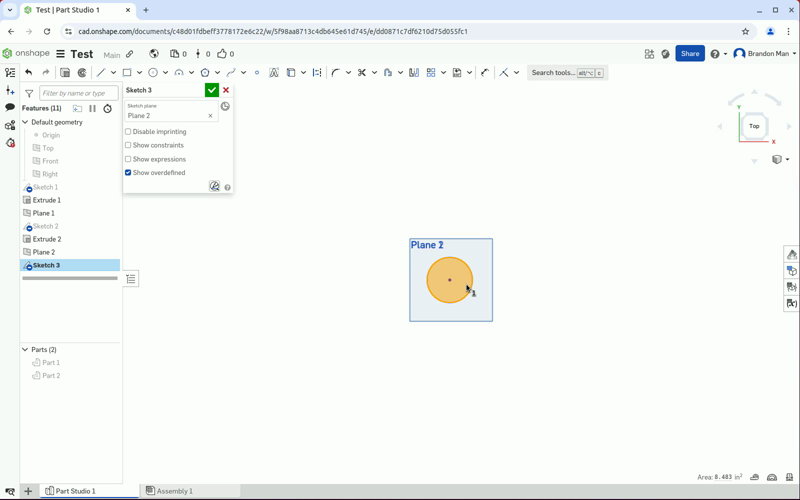
scroll(-6)
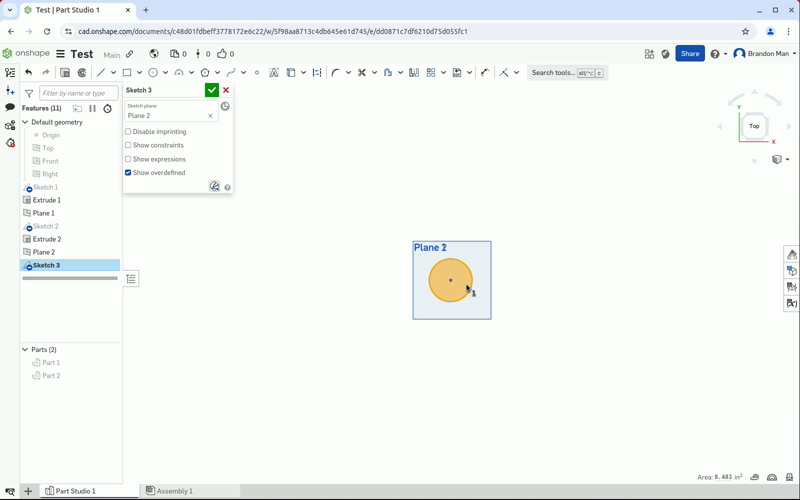
scroll(-6)
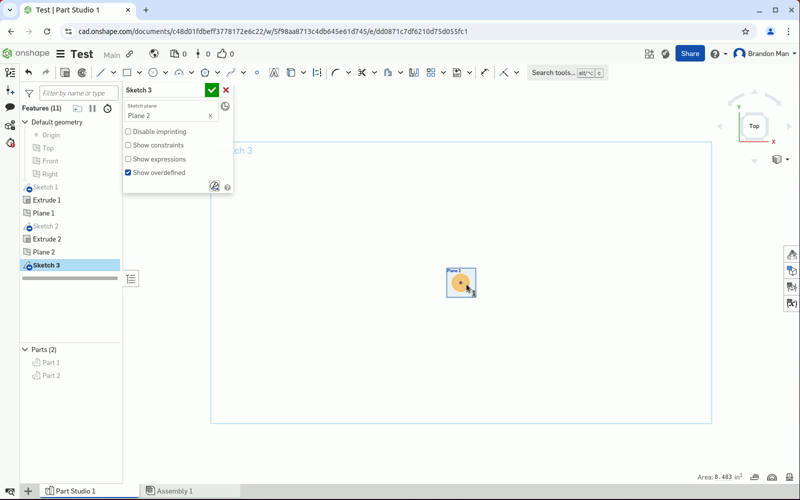
mouse_move(73, 352)
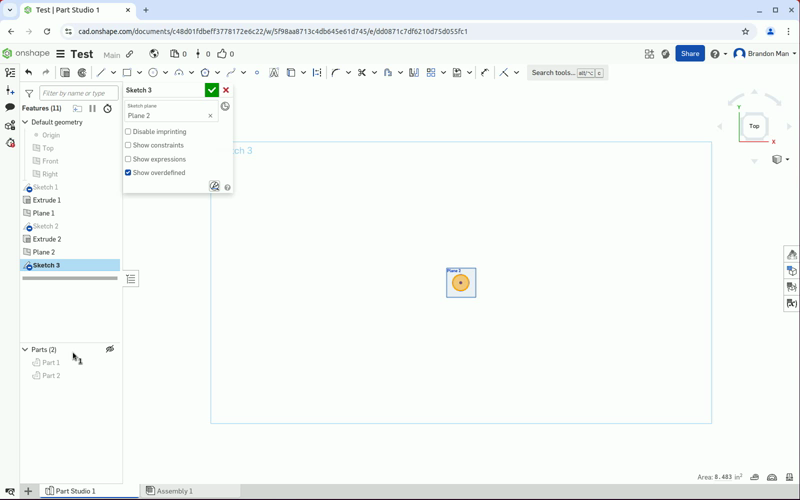
key(shift+y)
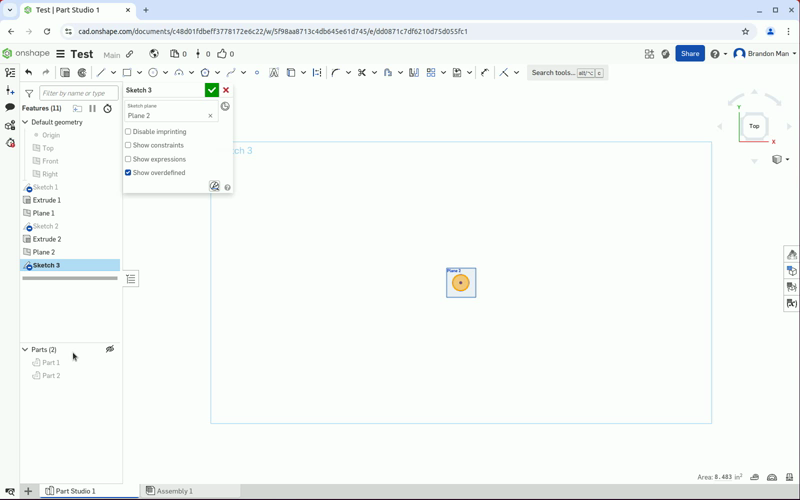
key(shift+e)
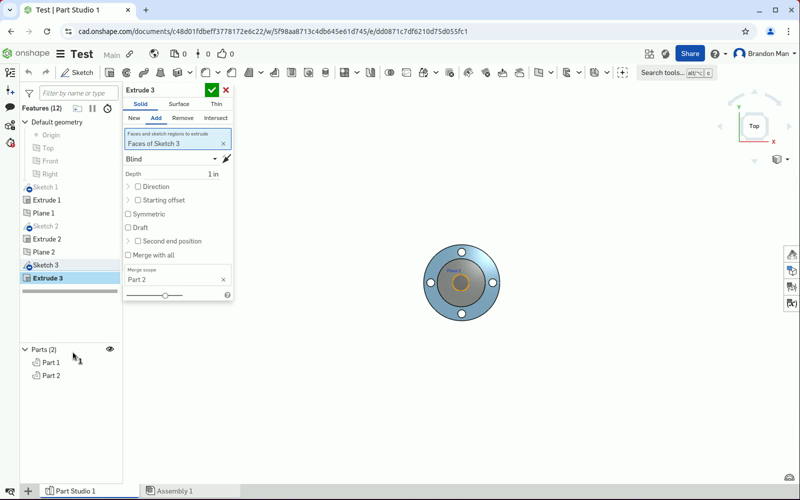
mouse_move(143, 106)
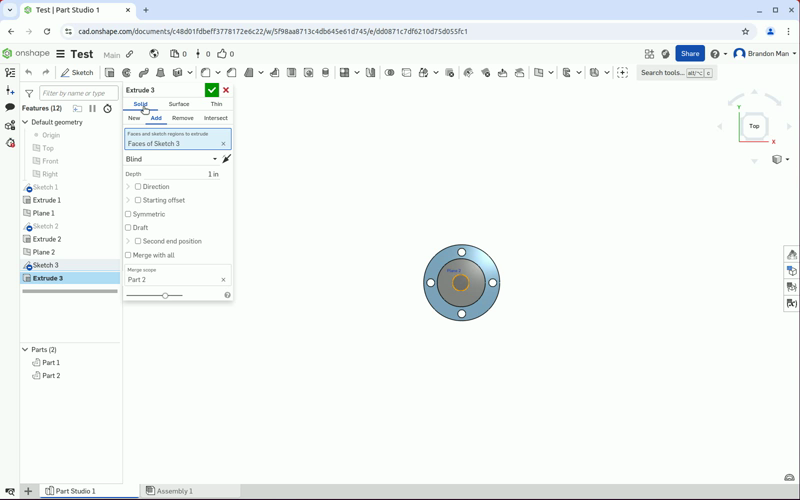
click(143, 106)
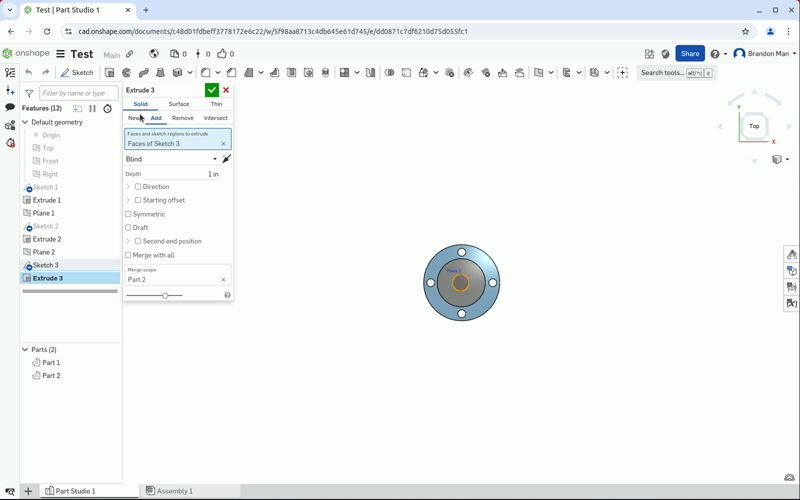
mouse_move(137, 120)
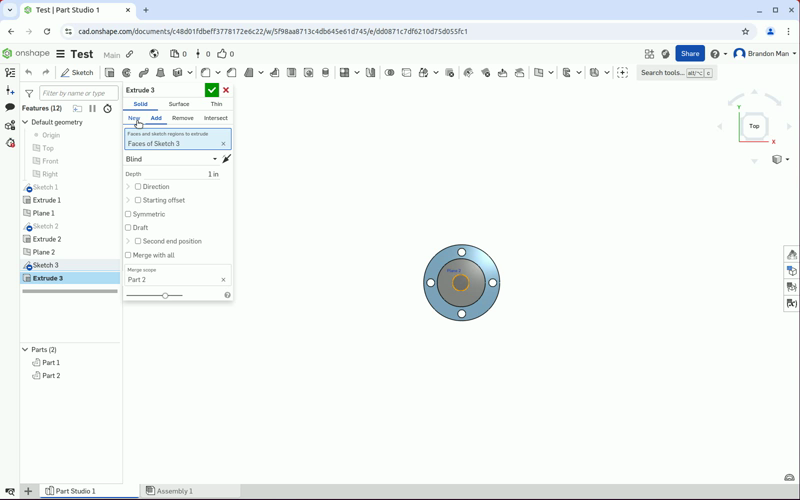
click(137, 120)
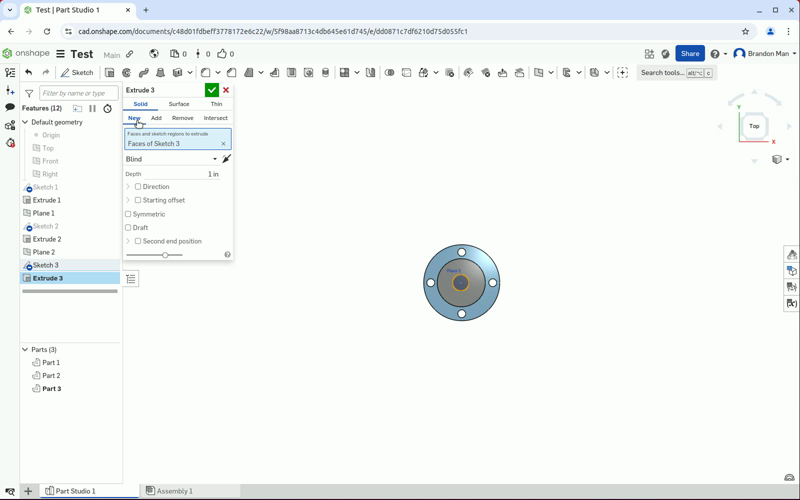
key(tab, 4)
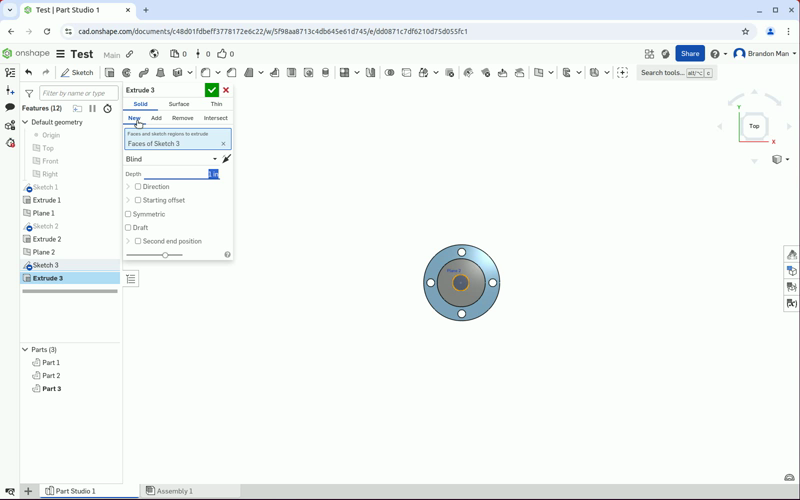
text(8.666)
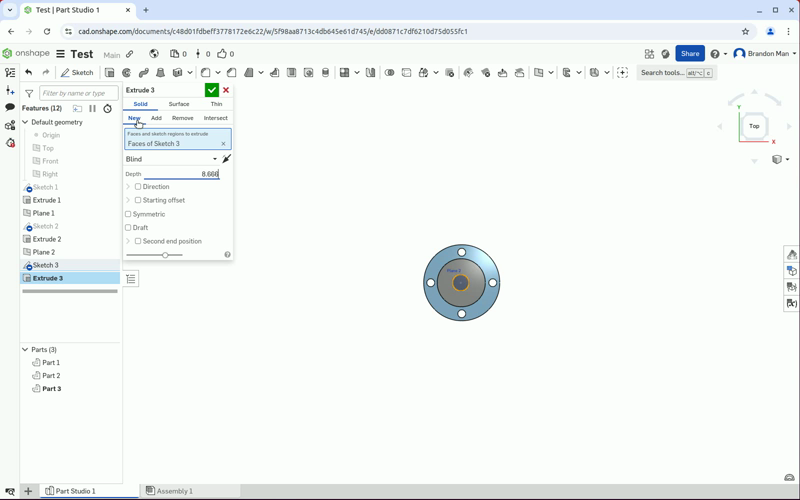
key(enter)
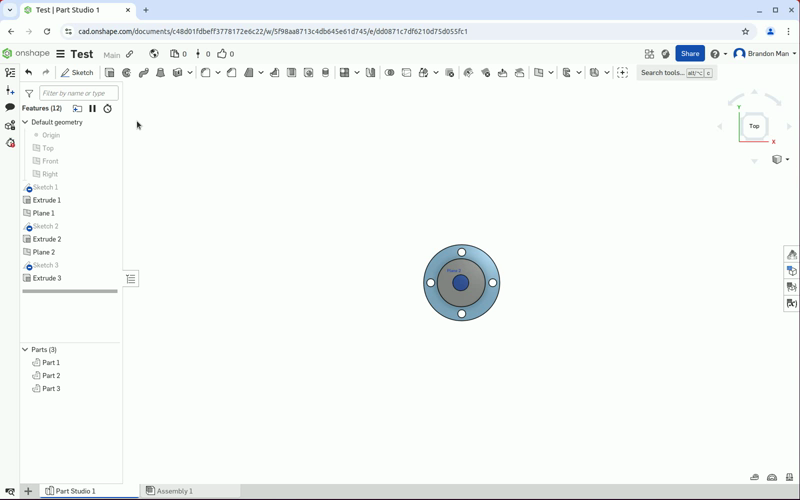
key(shift+h)
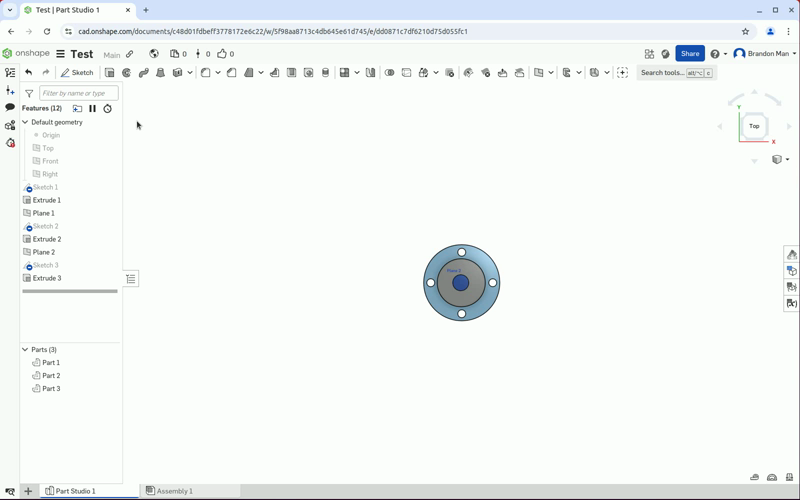
key(shift+h)
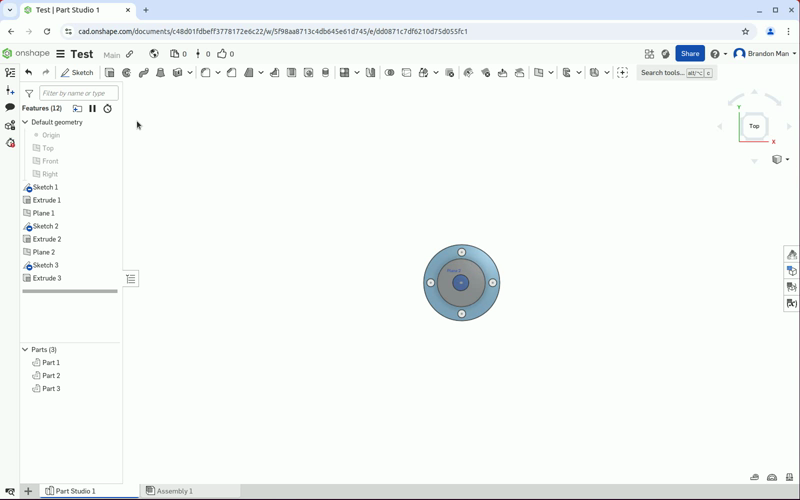
key(shift+7)
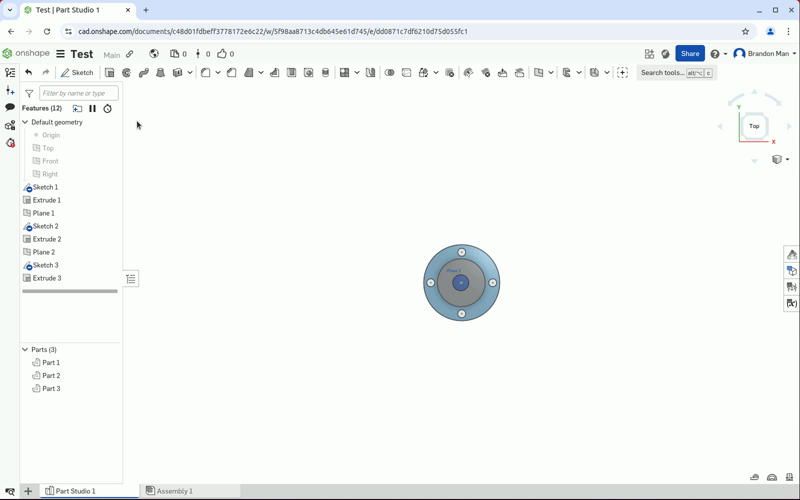
key(up, 3)
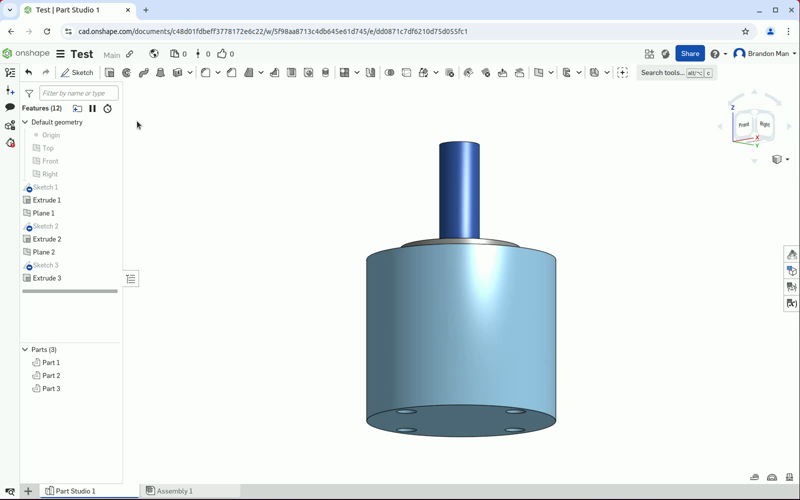
key(left, 3)
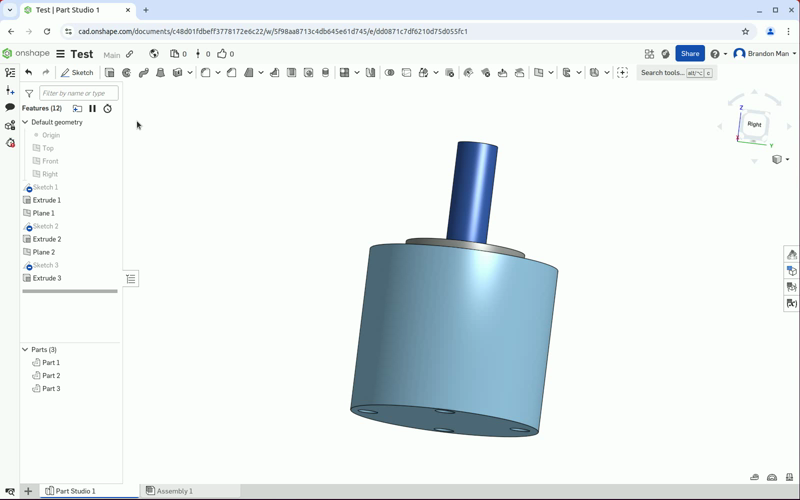
key(right, 3)
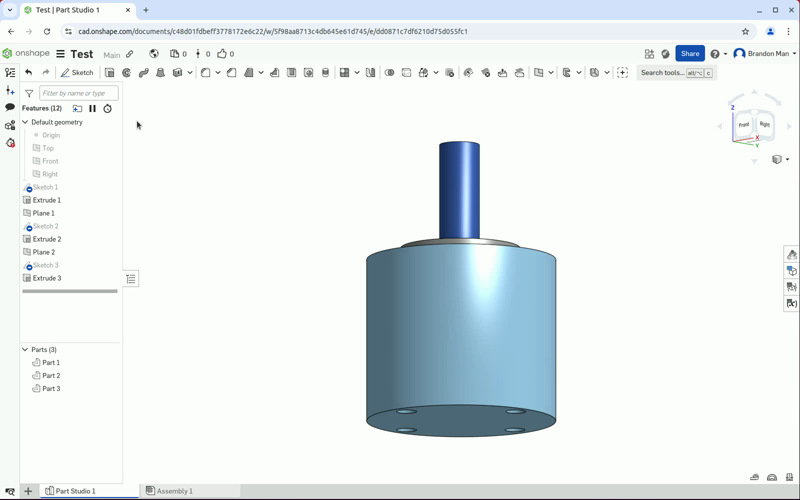
key(down, 3)
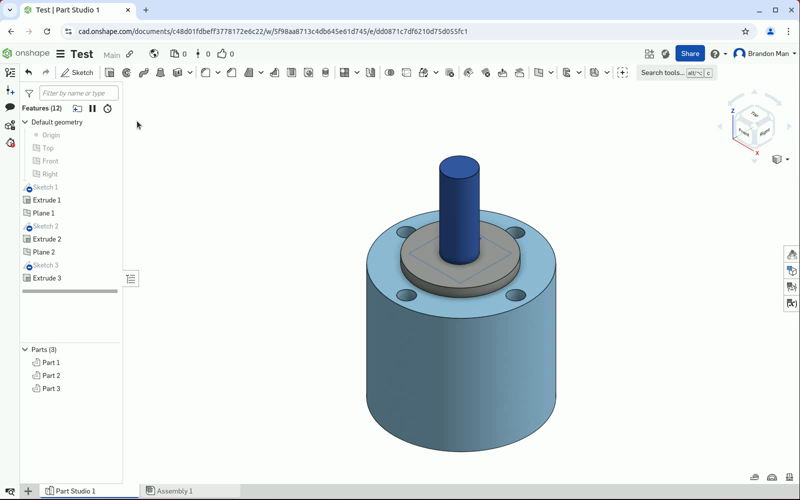
mouse_move(73, 189)
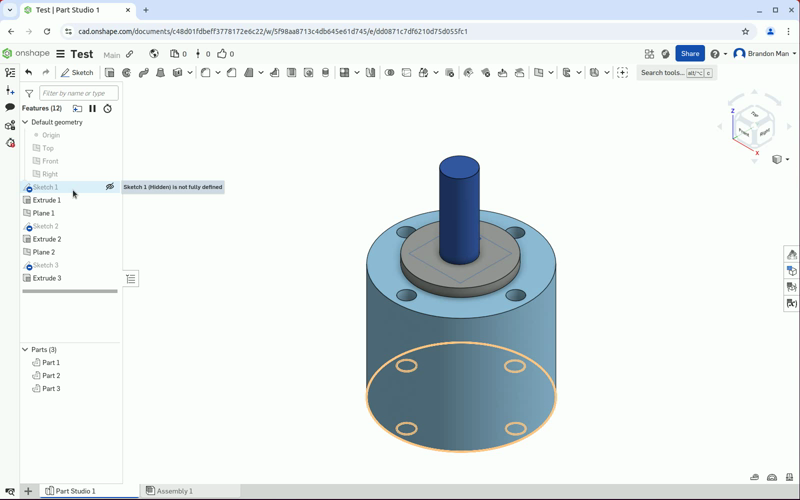
click(73, 189)